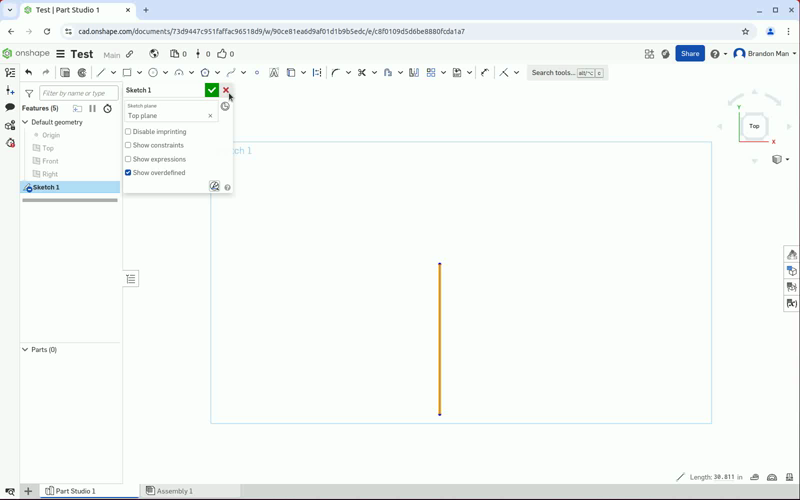
key(shift+h)
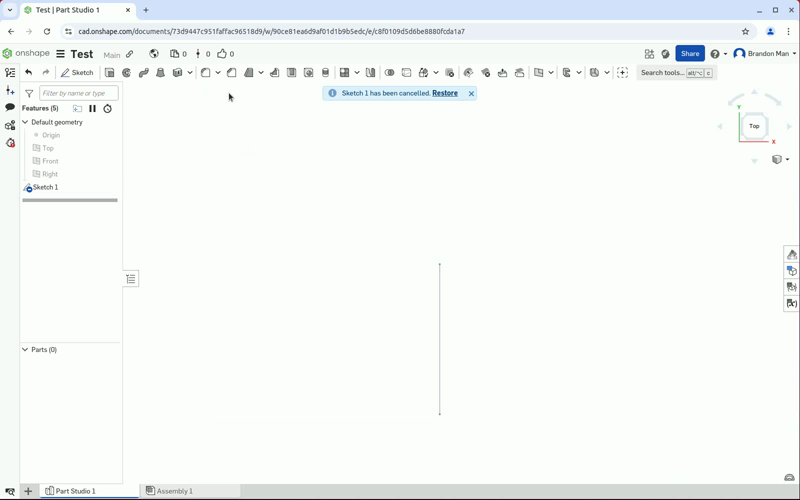
key(shift+s)
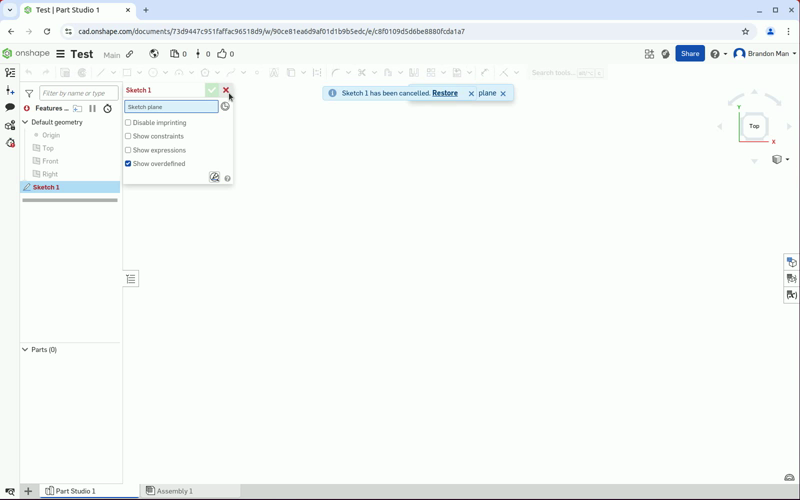
mouse_move(73, 150)
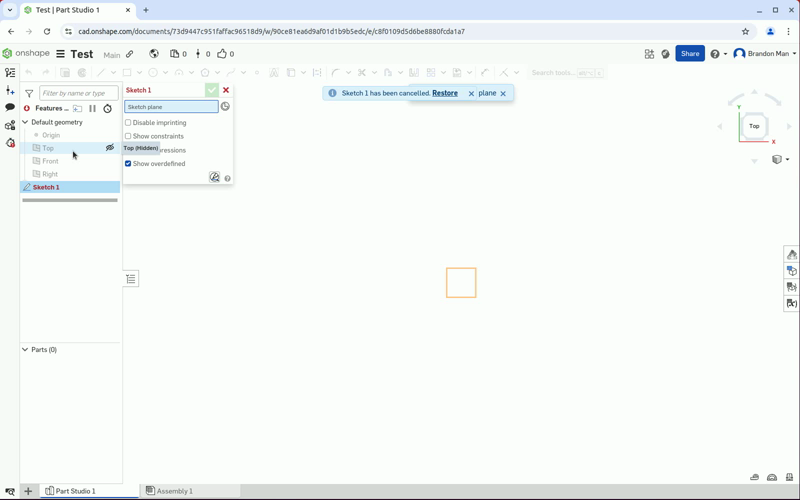
click(73, 150)
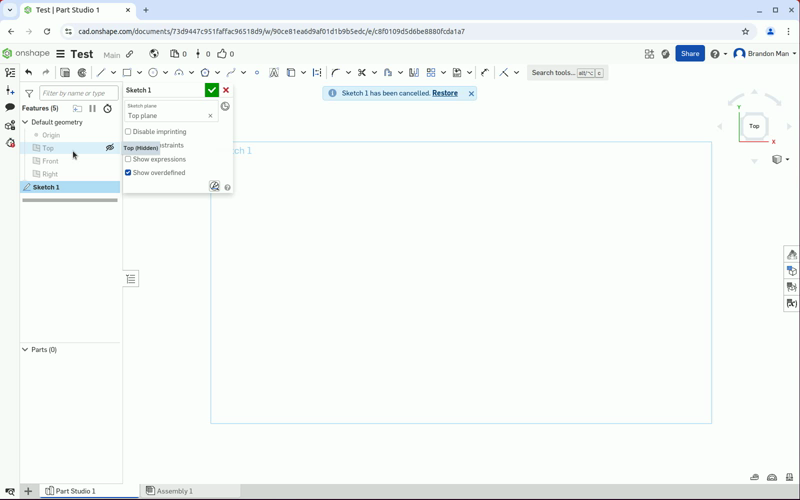
mouse_move(73, 352)
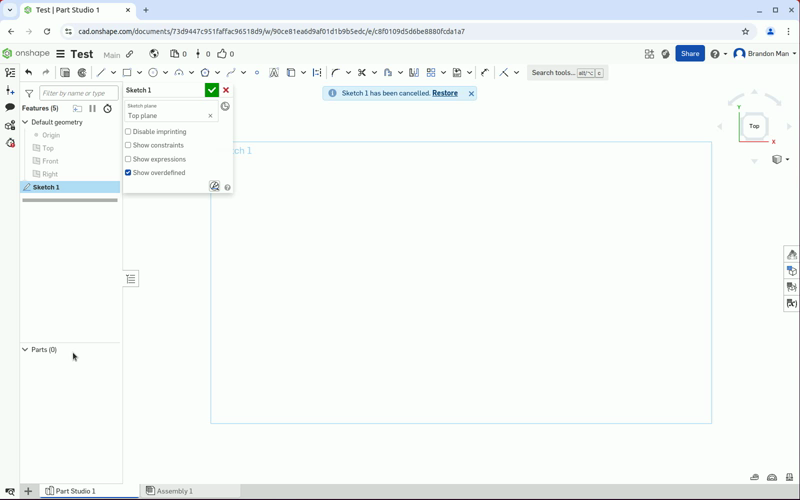
key(y)
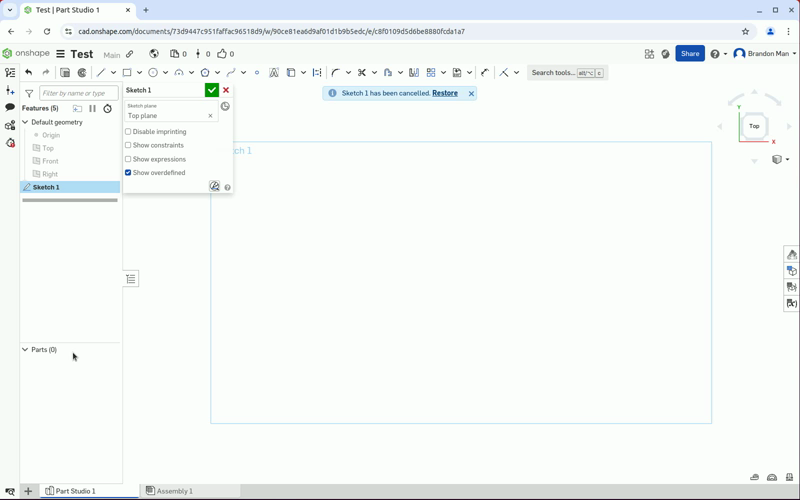
key(l)
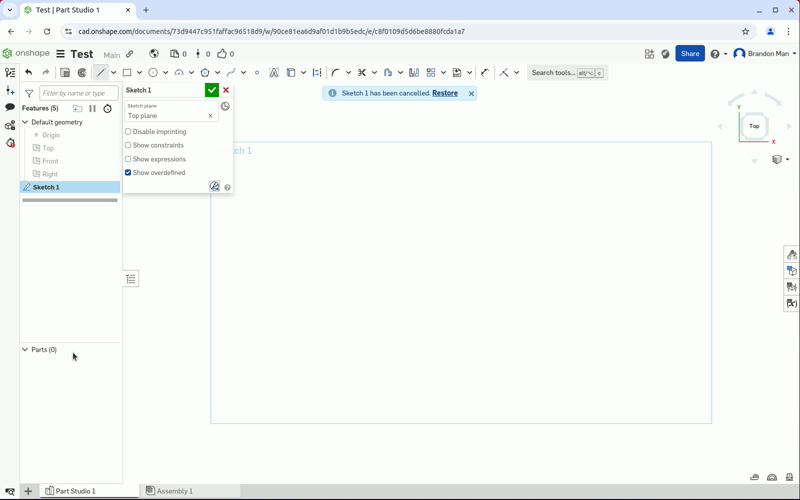
key_down(shift)
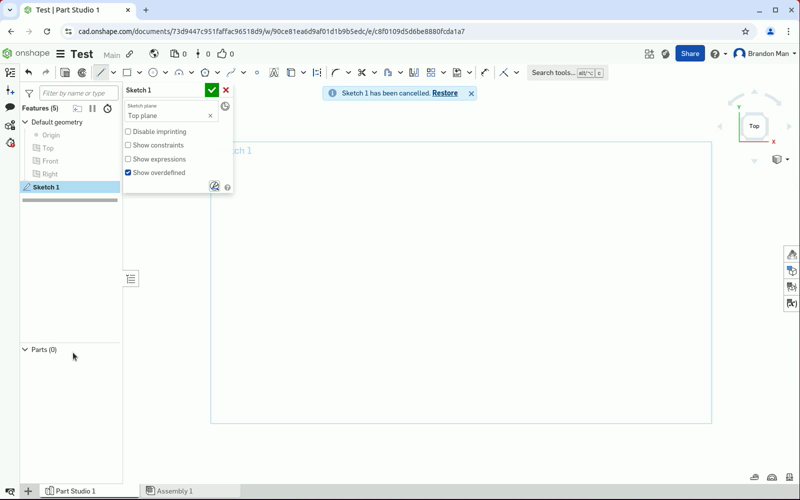
mouse_move(460, 320)
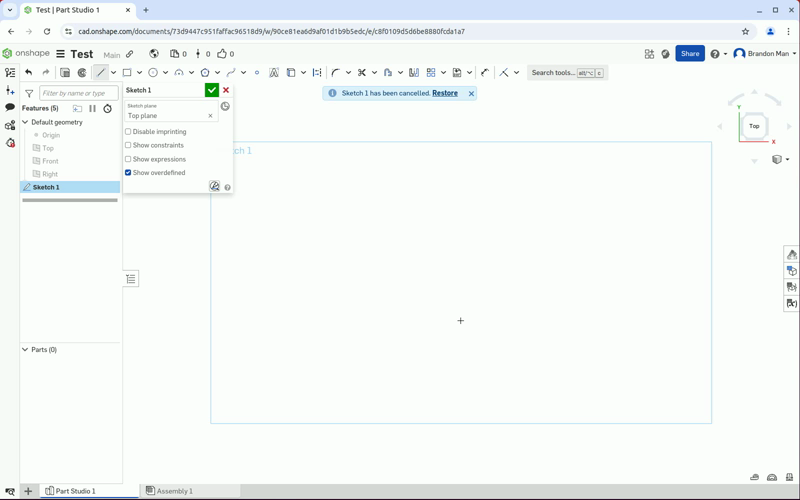
click(460, 320)
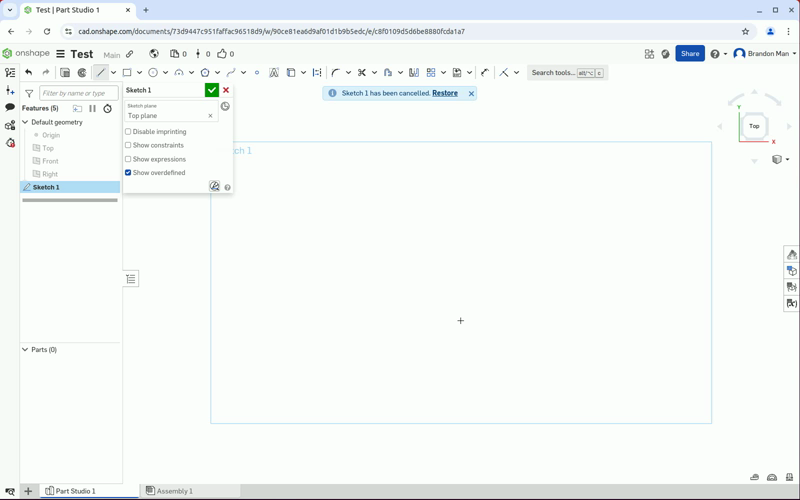
key_up(shift)
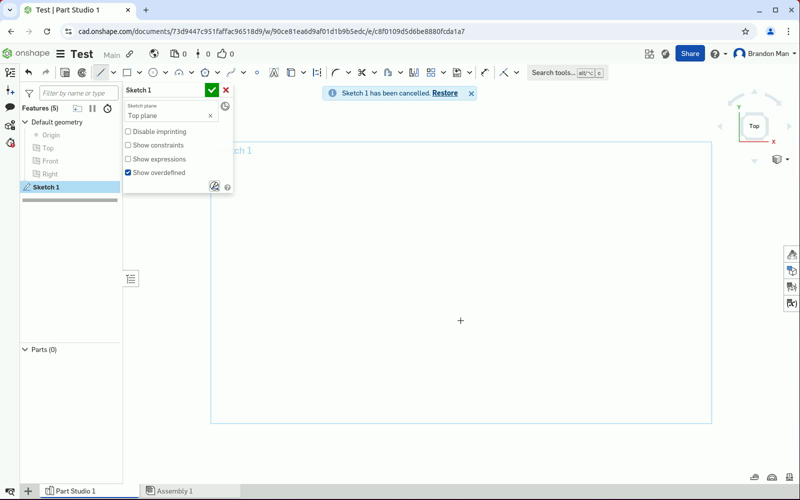
key_down(shift)
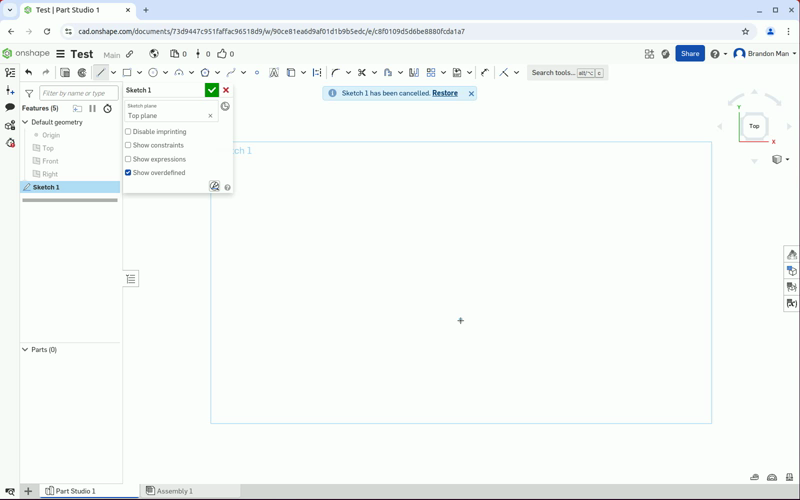
mouse_move(490, 320)
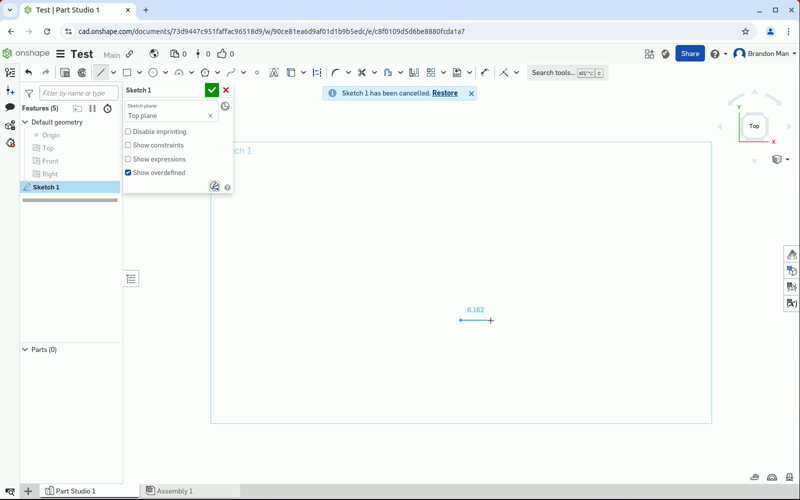
mouse_move(498, 358)
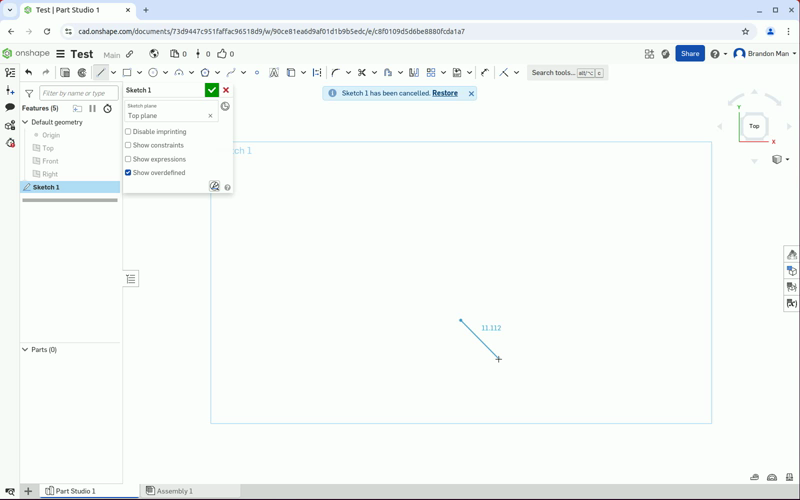
click(498, 358)
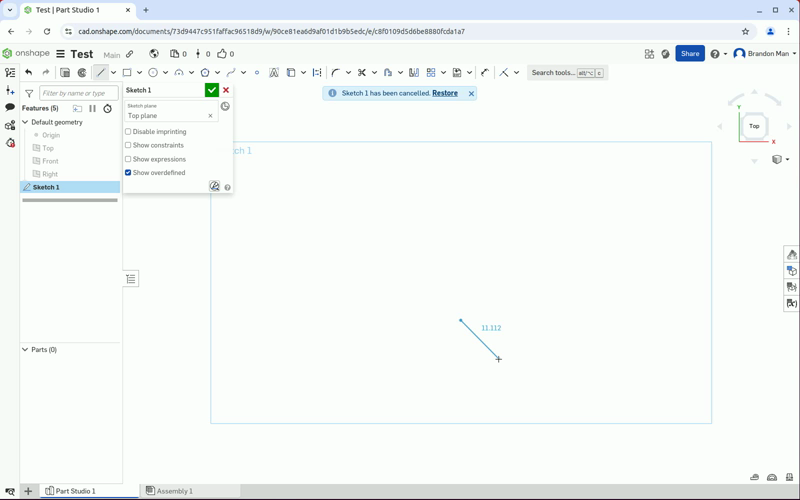
key_up(shift)
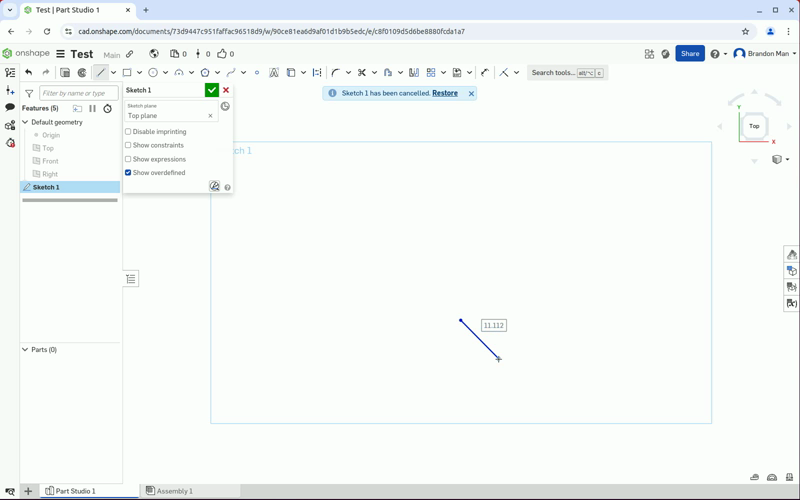
key_down(shift)
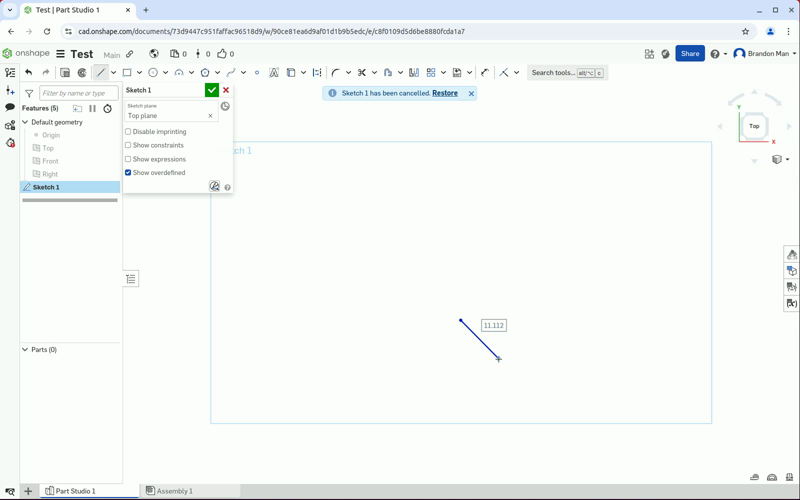
mouse_move(528, 358)
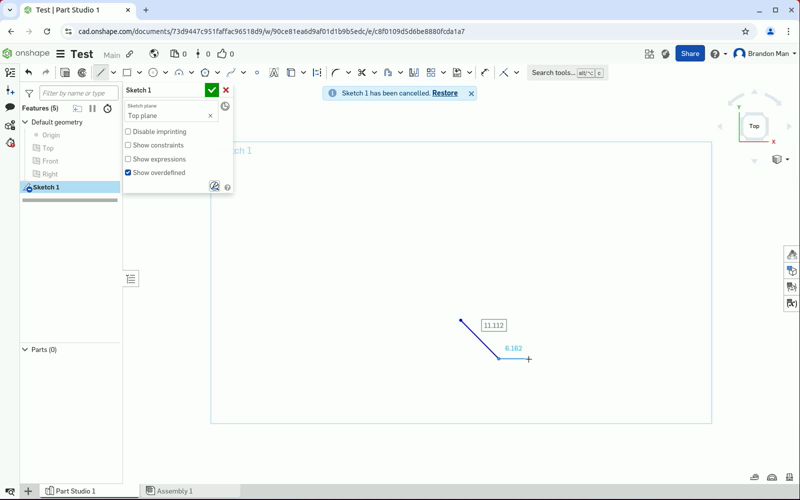
mouse_move(536, 358)
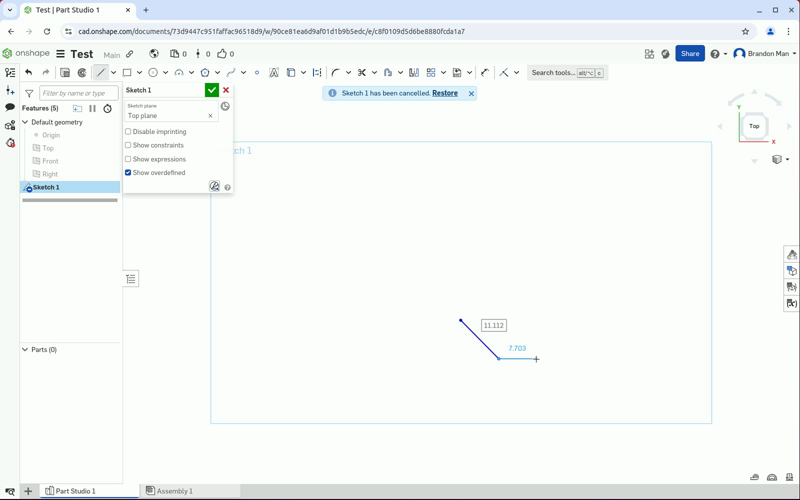
click(536, 358)
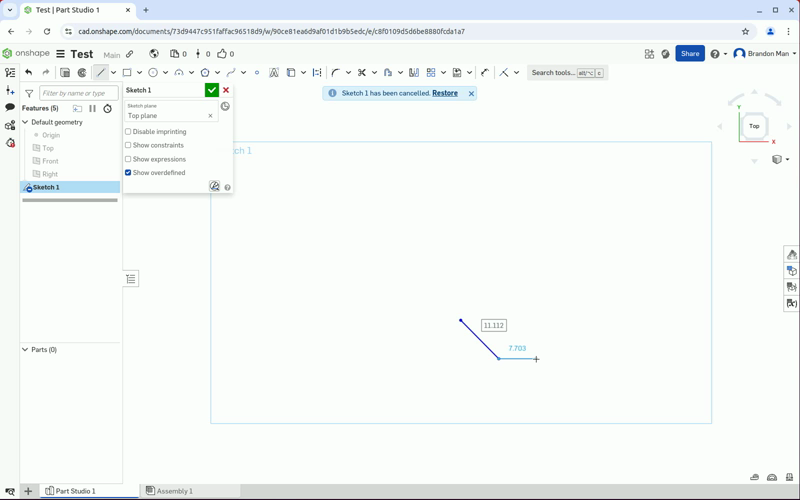
key_up(shift)
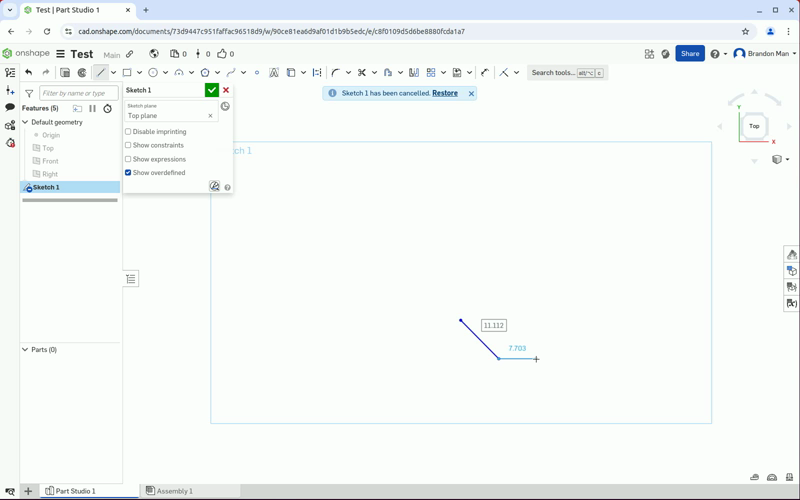
key_down(shift)
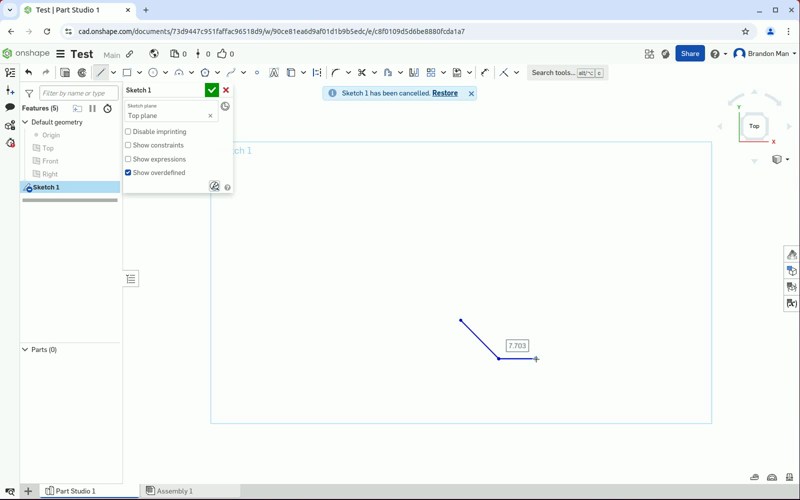
mouse_move(536, 282)
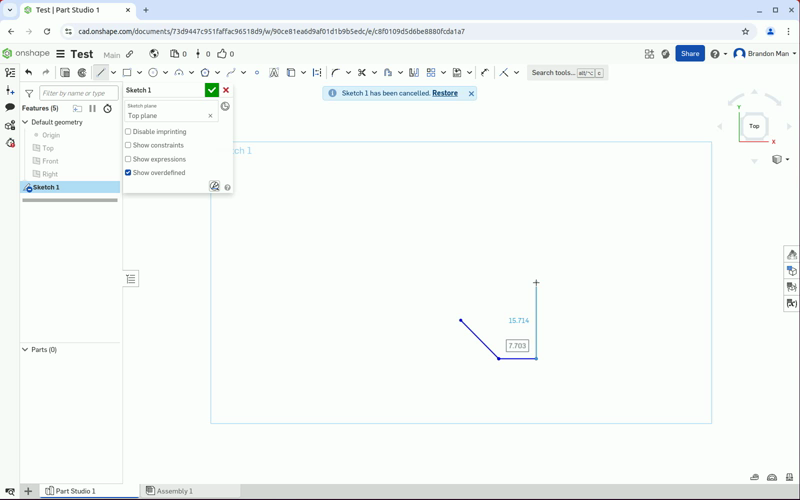
click(536, 282)
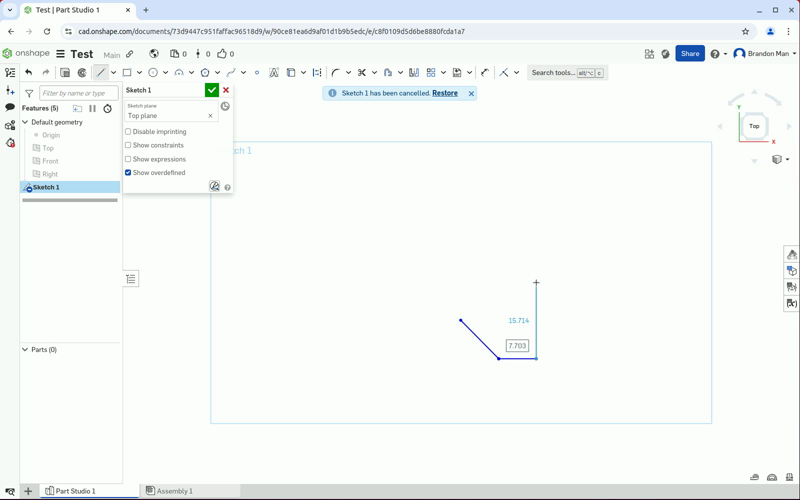
key_up(shift)
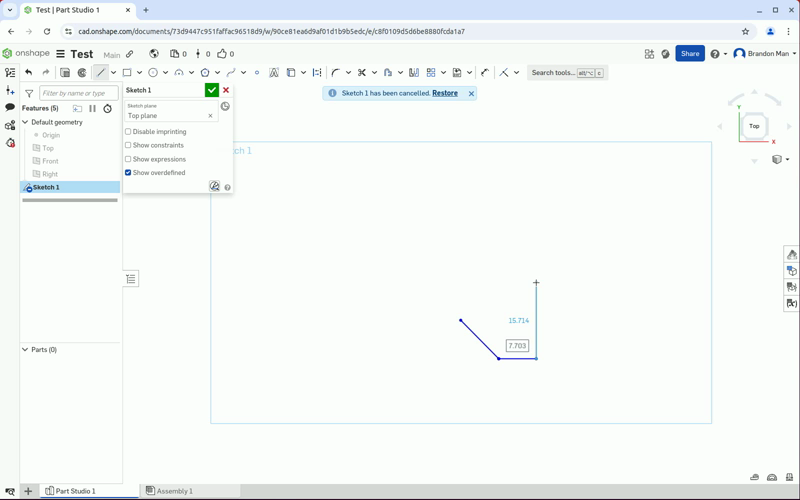
key_down(shift)
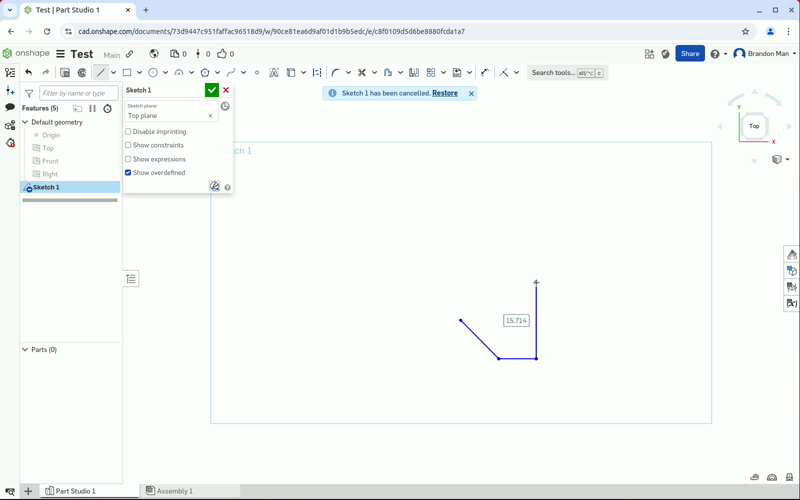
mouse_move(460, 282)
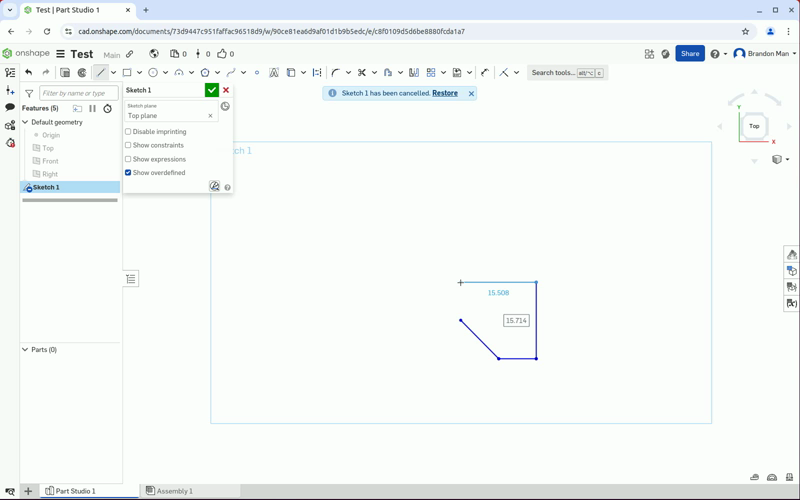
click(460, 282)
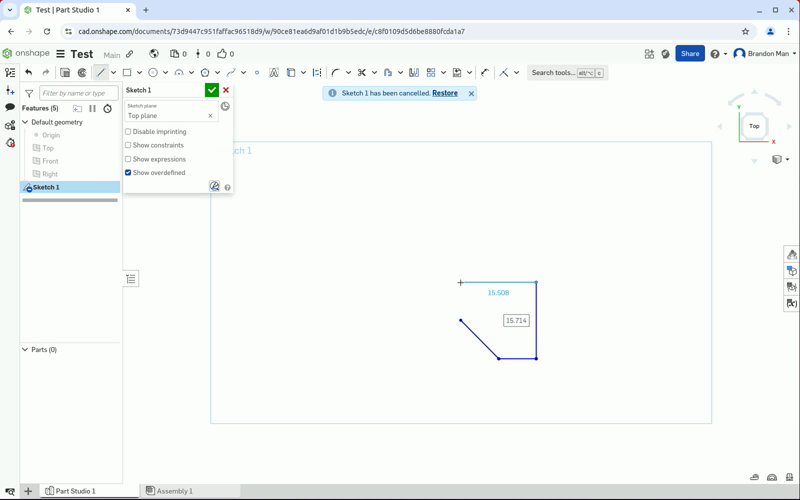
key_up(shift)
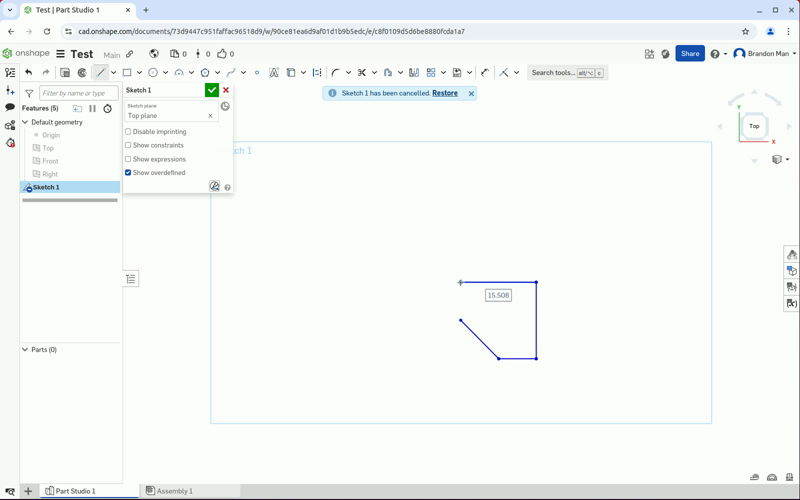
mouse_move(490, 282)
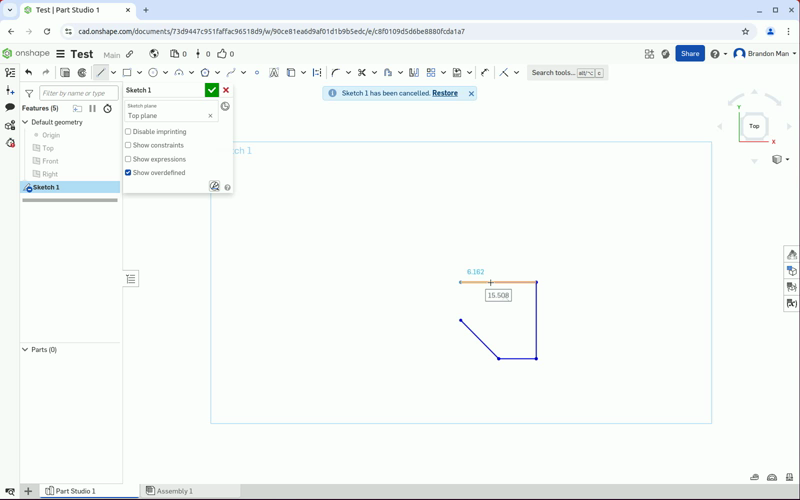
key_down(shift)
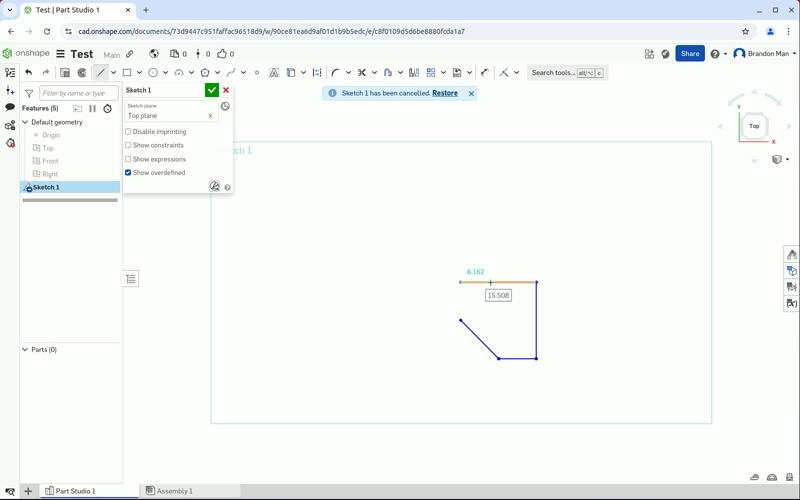
mouse_move(460, 320)
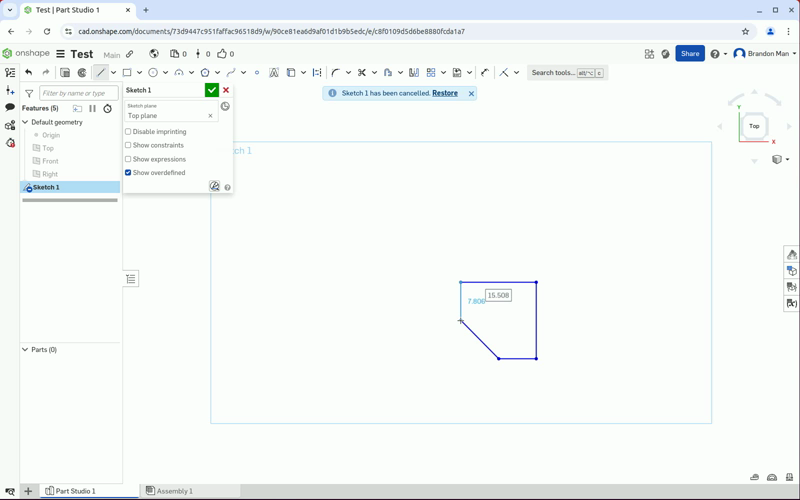
key_up(shift)
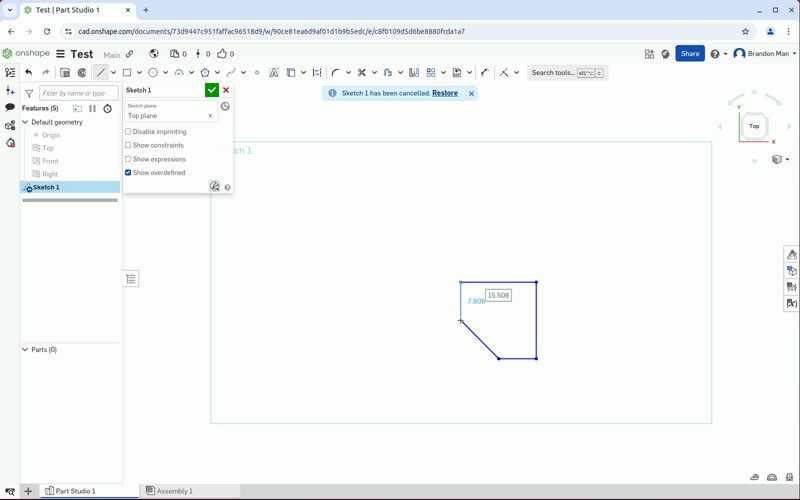
click(460, 320)
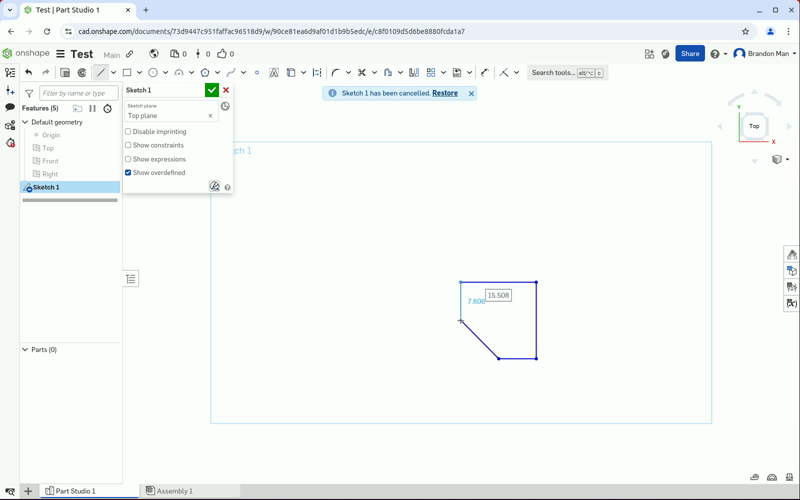
key(esc)
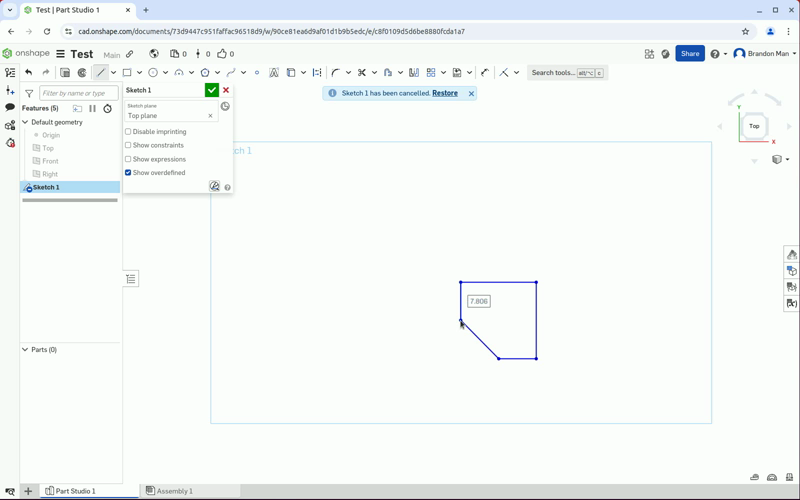
mouse_move(465, 297)
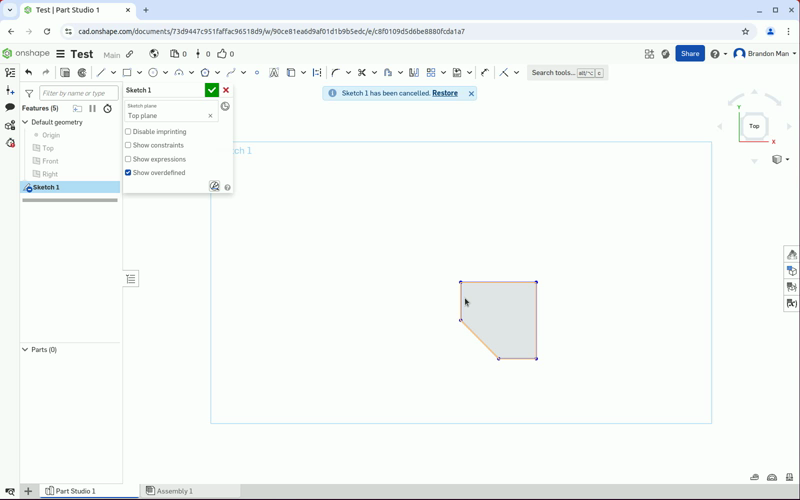
click(465, 297)
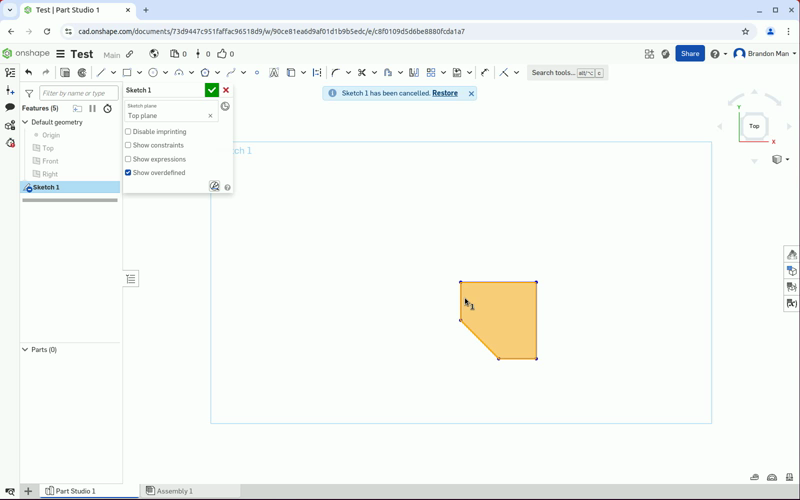
mouse_move(73, 352)
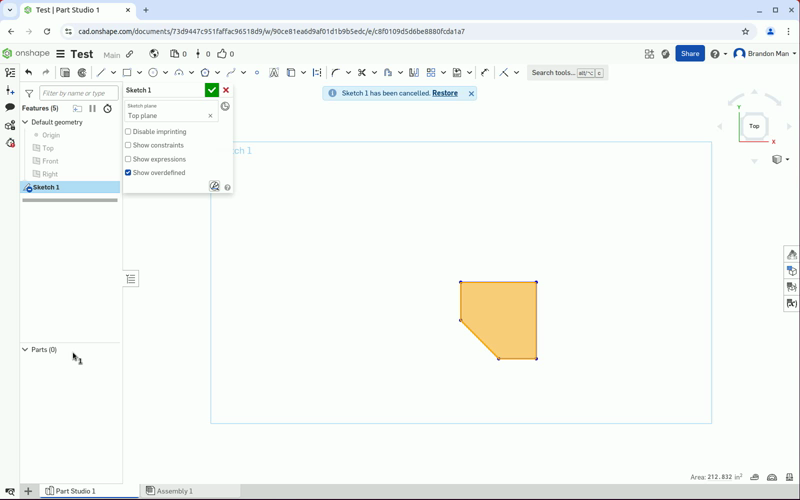
key(shift+y)
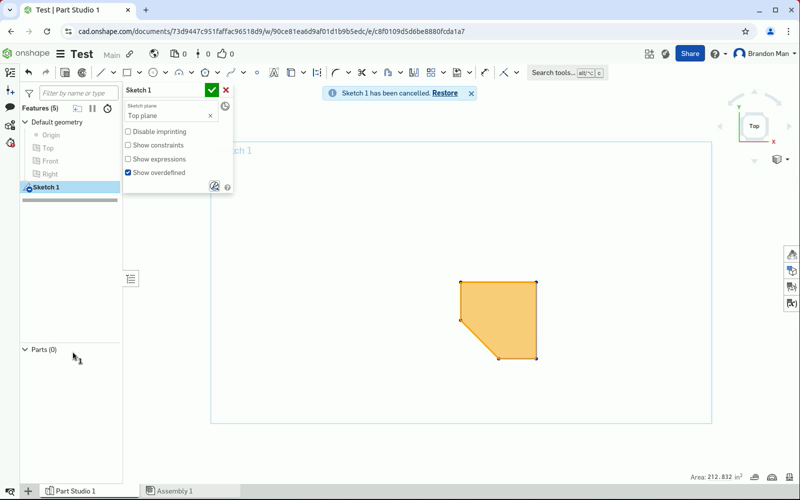
key(shift+e)
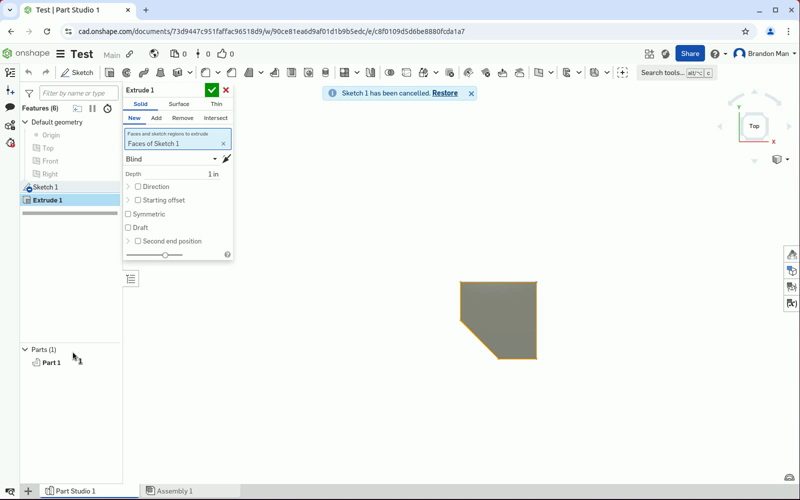
mouse_move(143, 106)
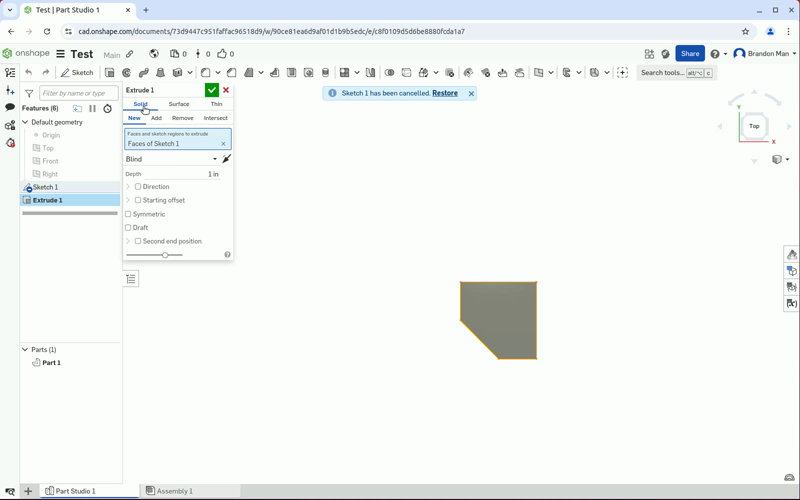
click(143, 106)
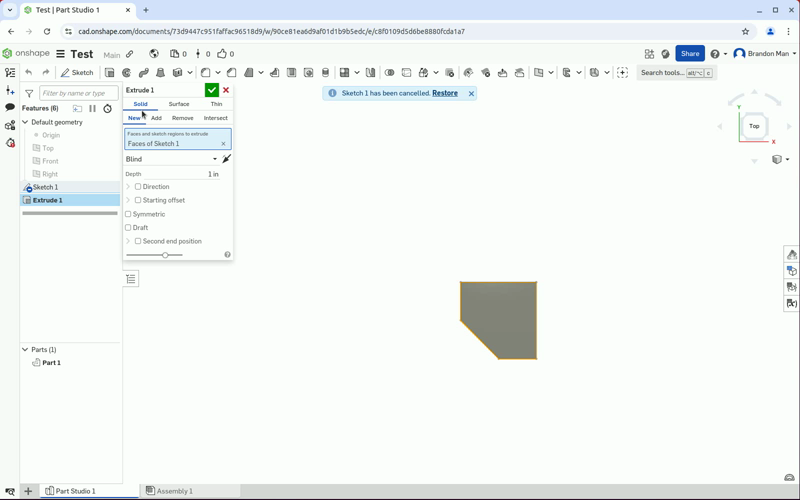
mouse_move(137, 120)
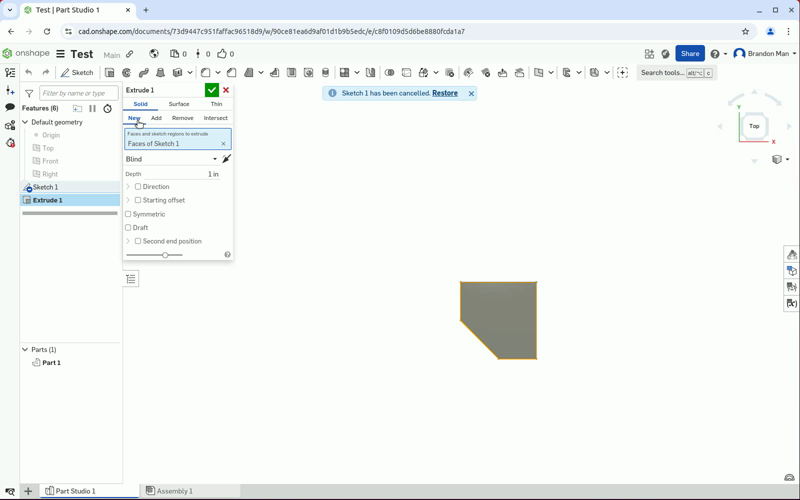
click(137, 120)
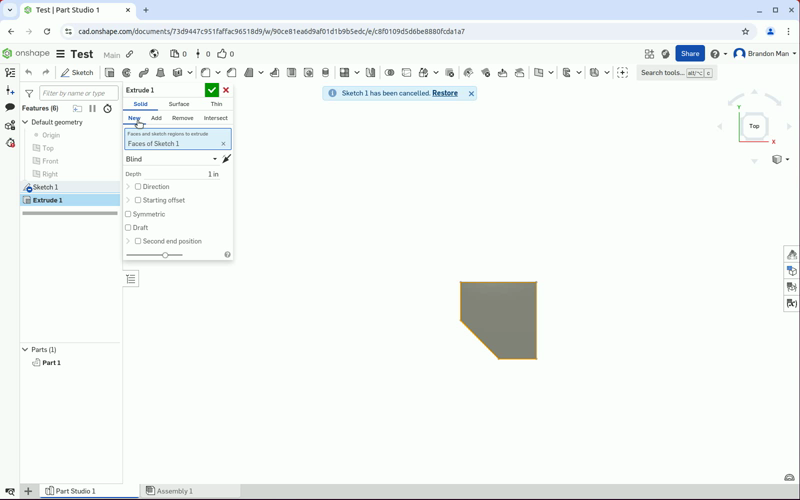
key(tab, 4)
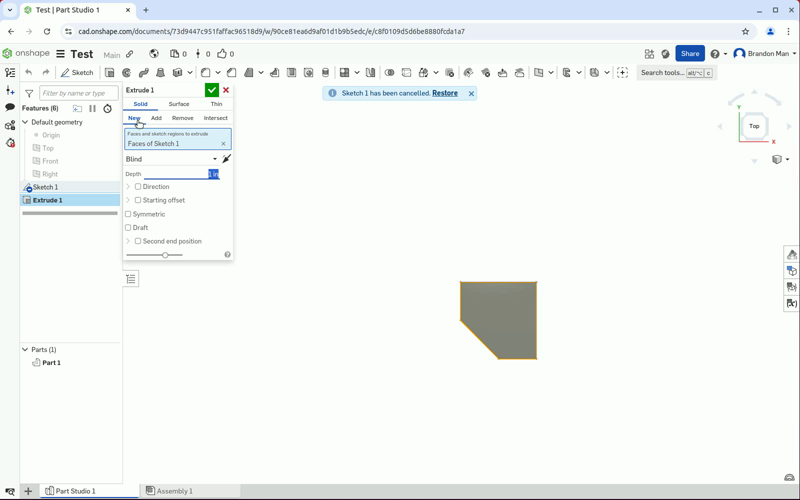
text(15.405)
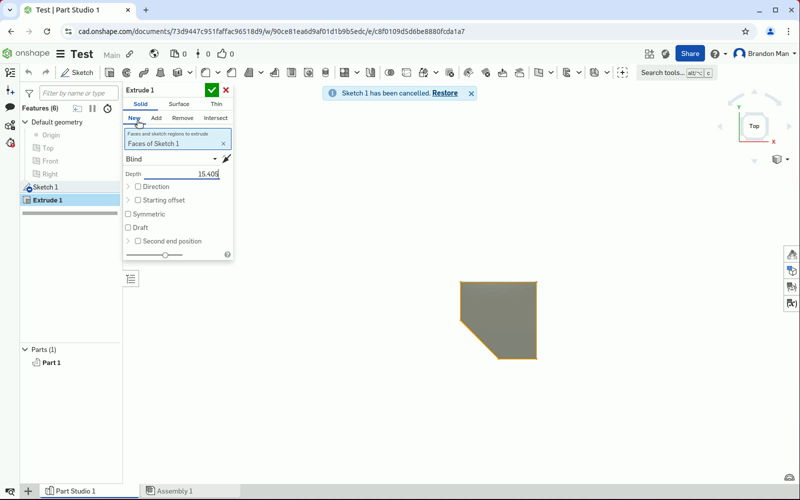
key(enter)
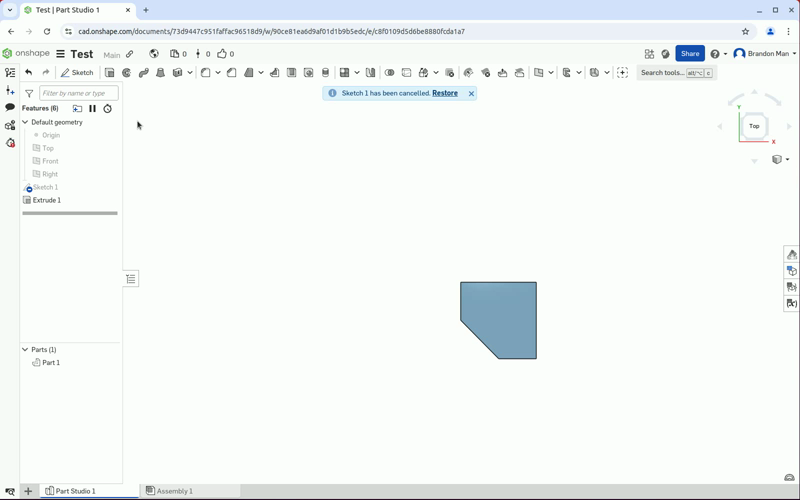
key(shift+h)
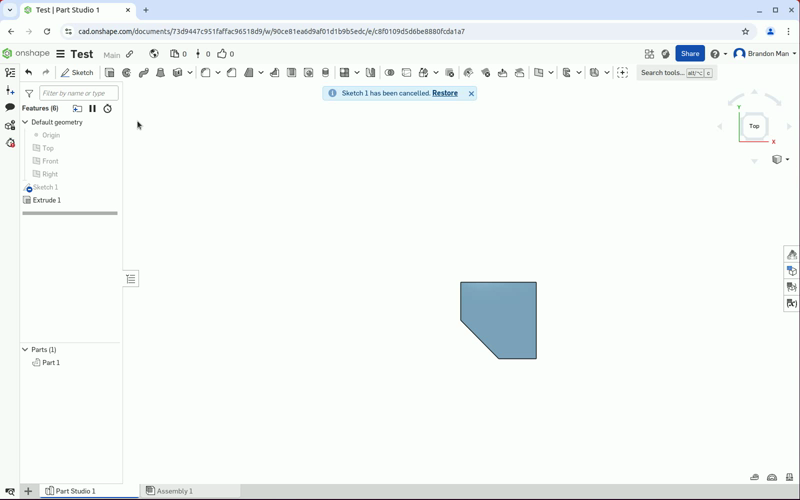
key(shift+h)
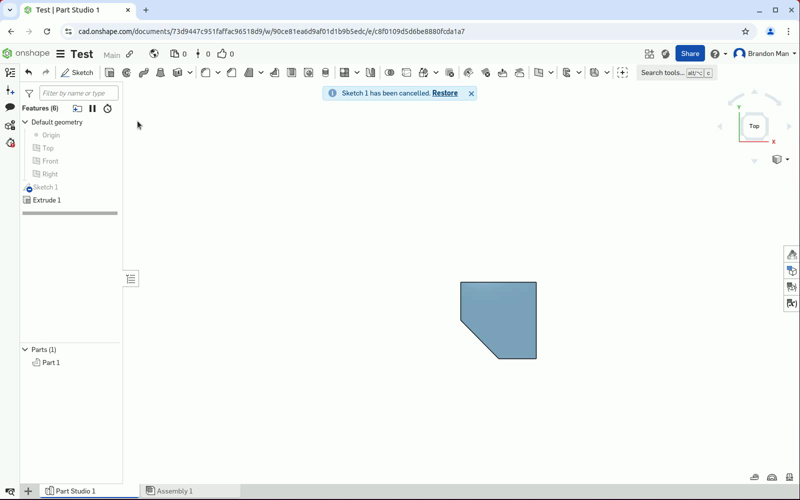
mouse_move(73, 189)
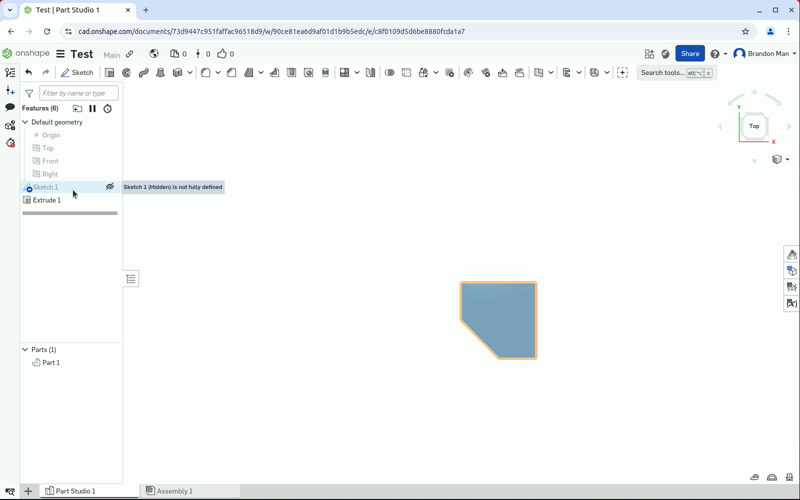
click(73, 189)
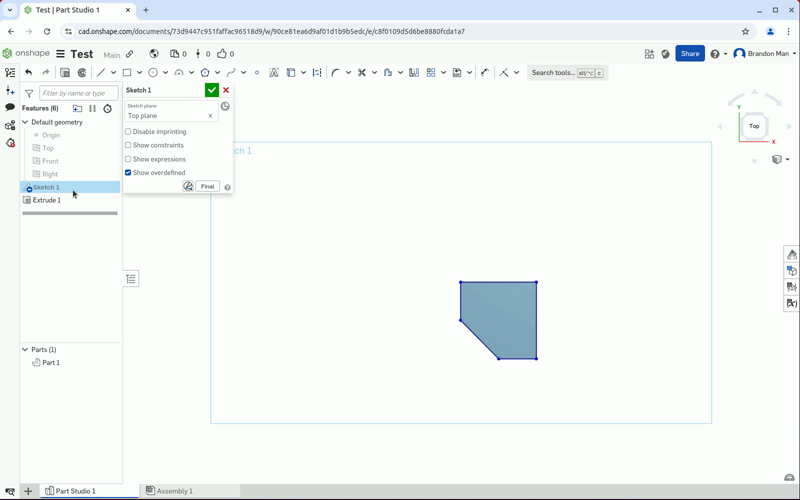
mouse_move(229, 92)
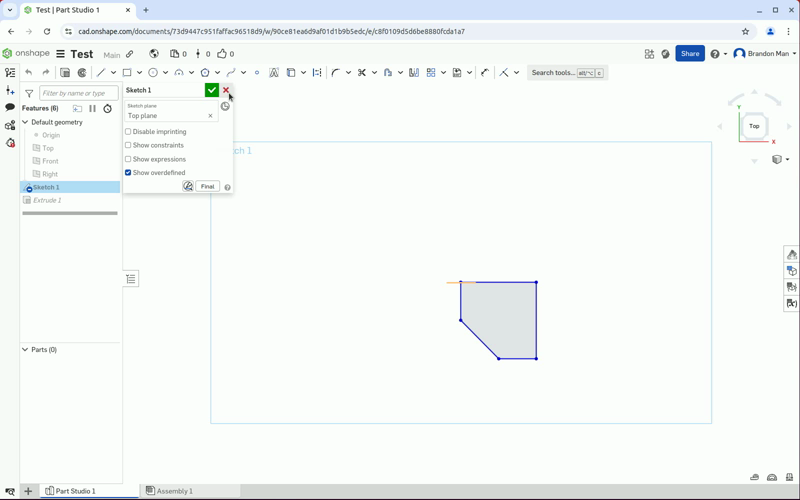
click(229, 92)
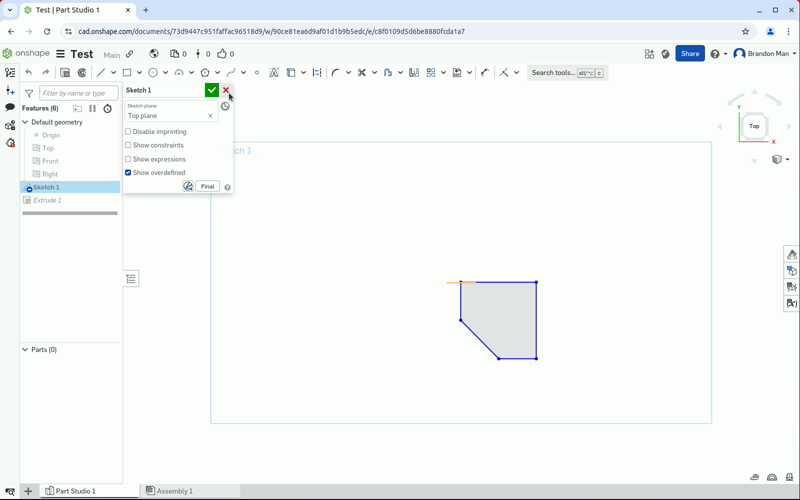
key(shift+s)
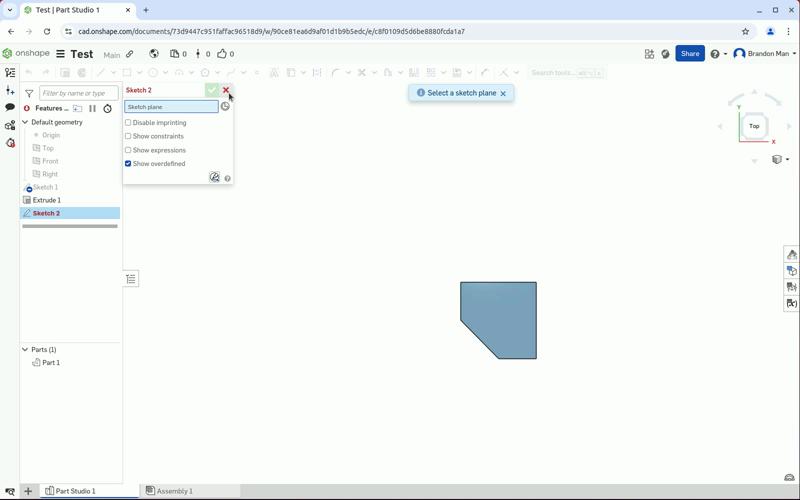
mouse_move(73, 150)
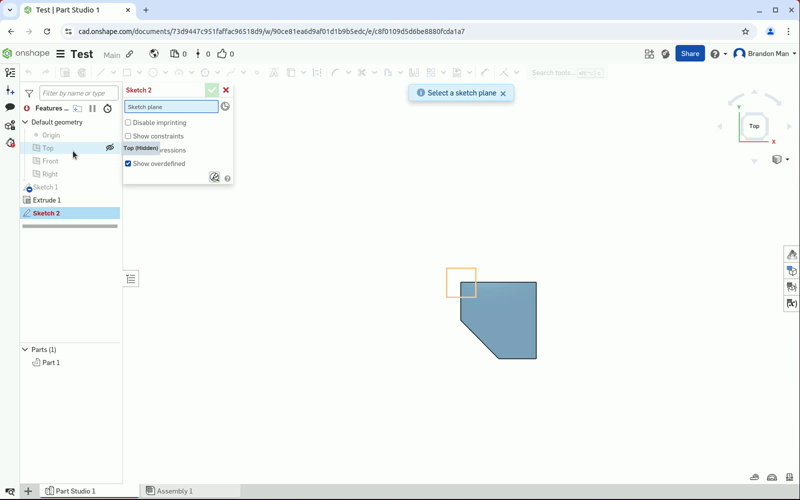
click(73, 150)
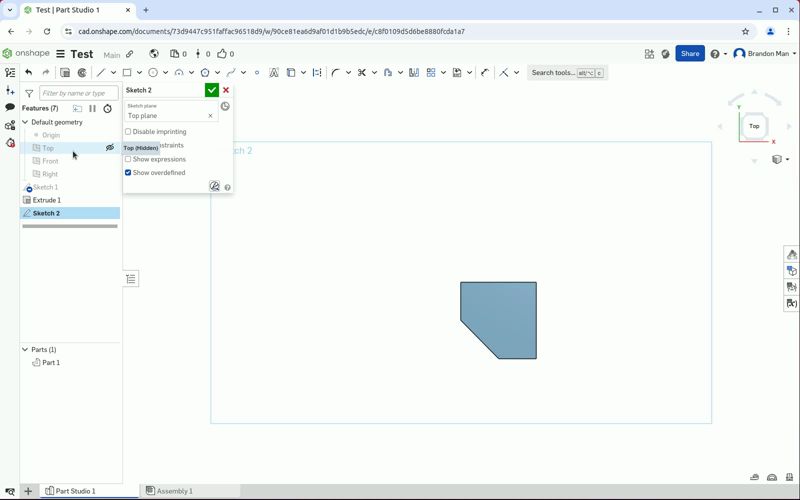
mouse_move(73, 352)
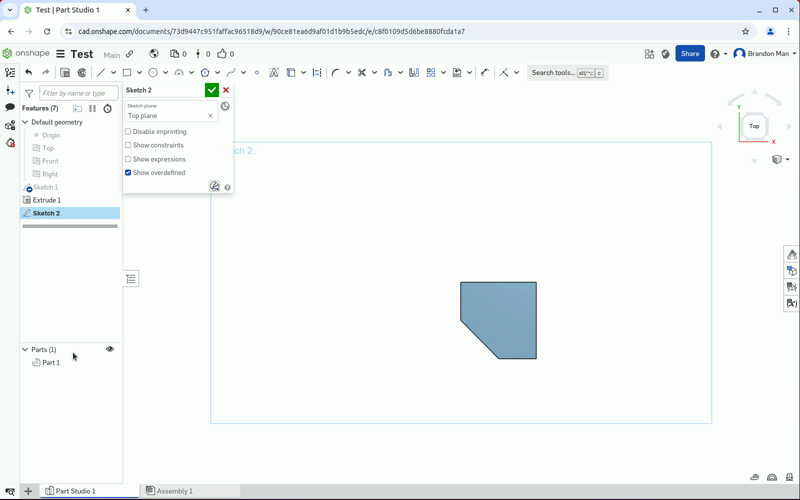
key(y)
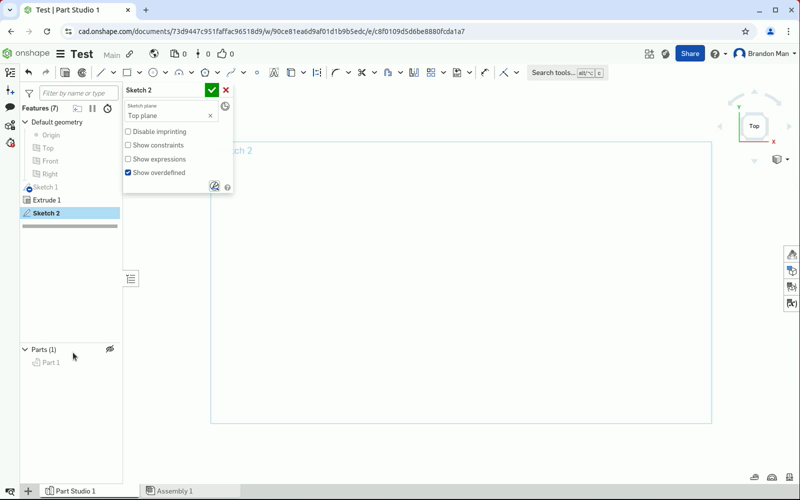
key(l)
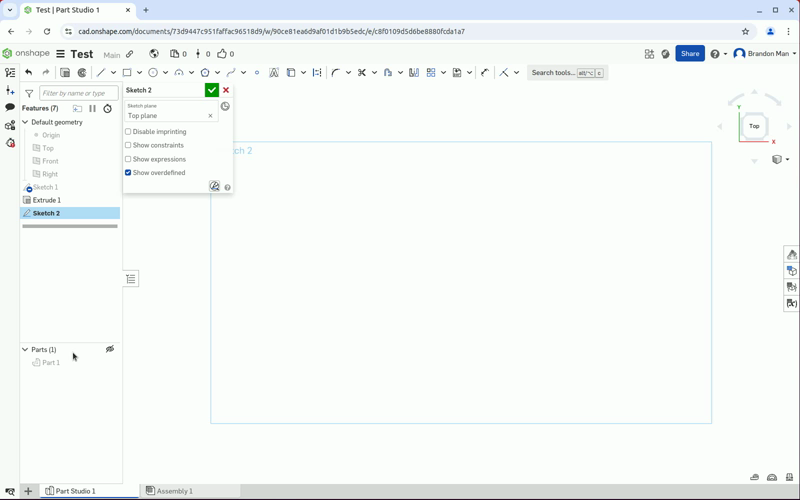
key_down(shift)
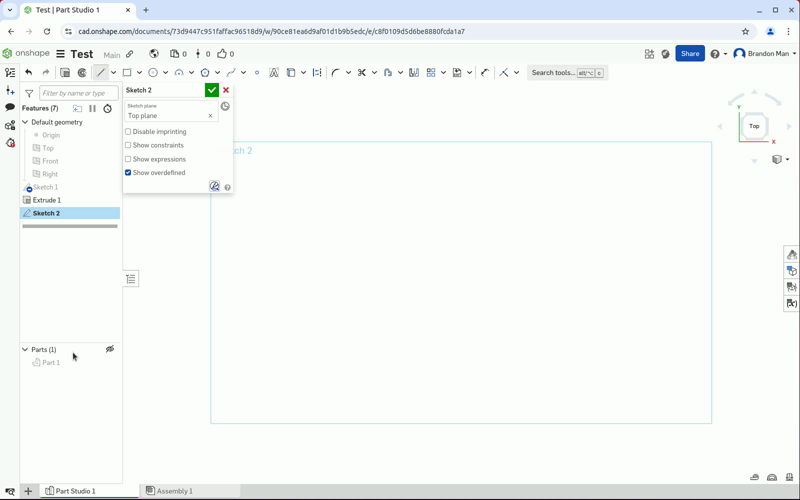
mouse_move(535, 357)
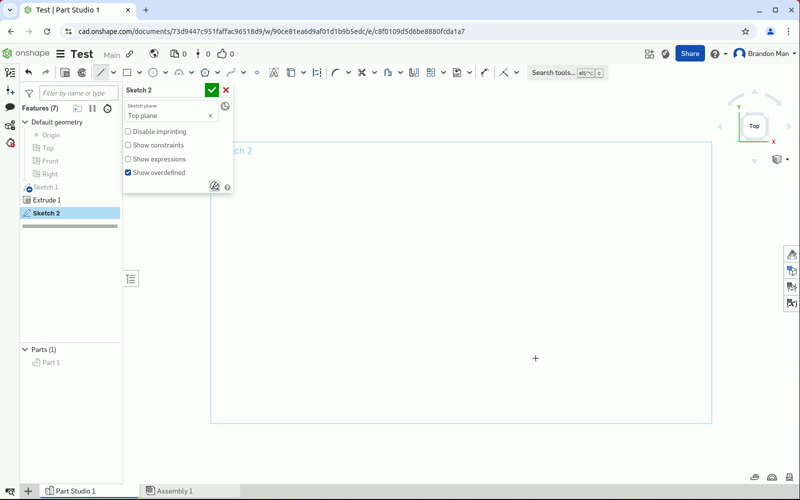
click(535, 357)
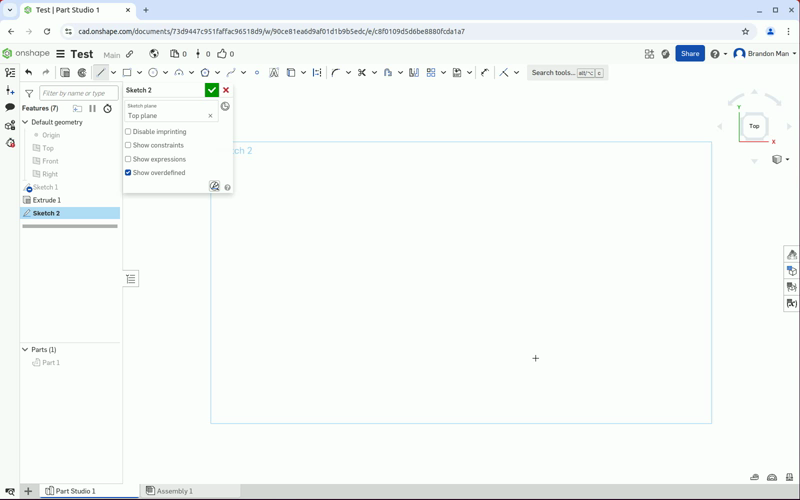
key_up(shift)
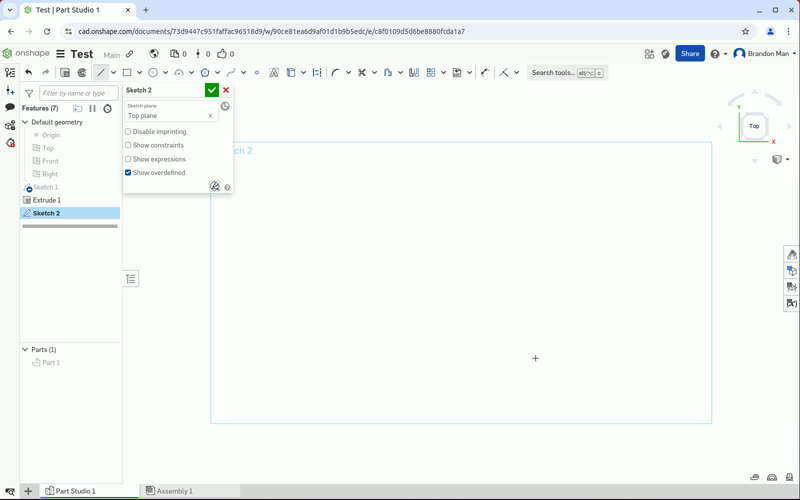
key_down(shift)
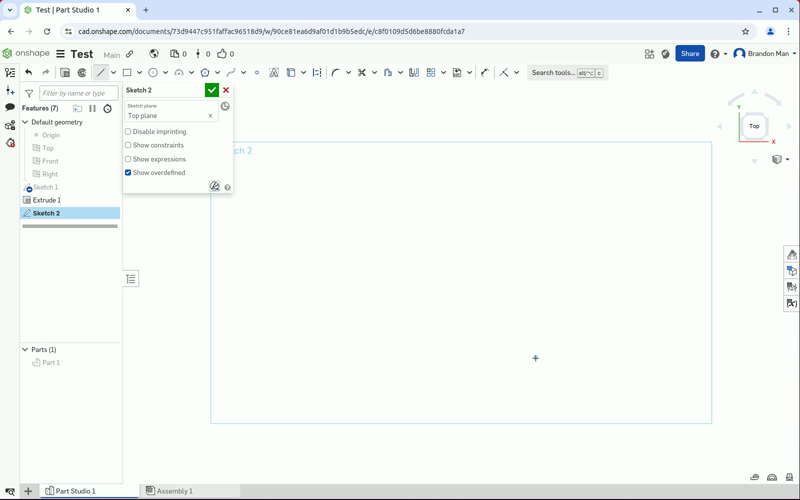
mouse_move(565, 357)
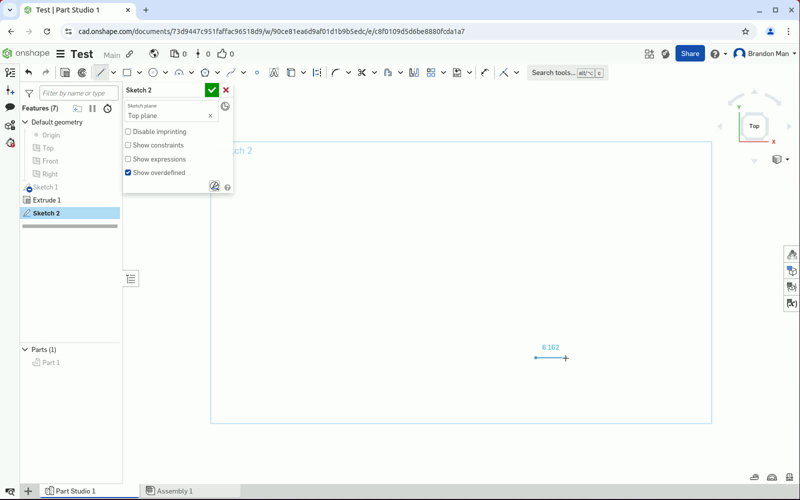
mouse_move(573, 357)
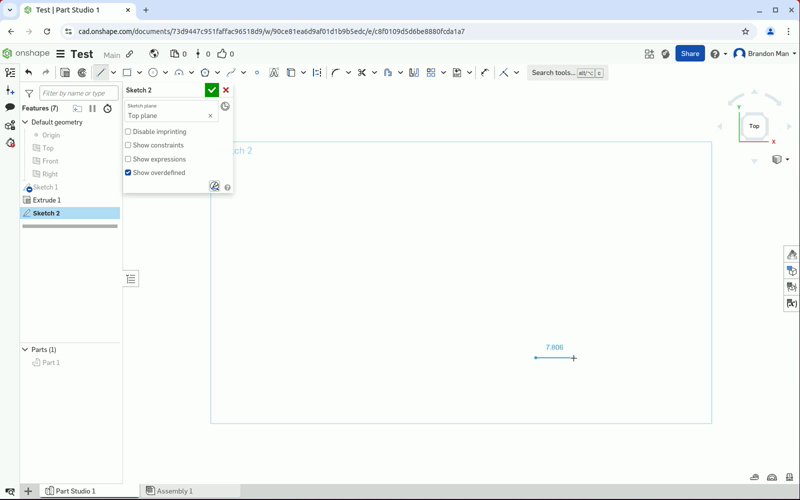
click(573, 357)
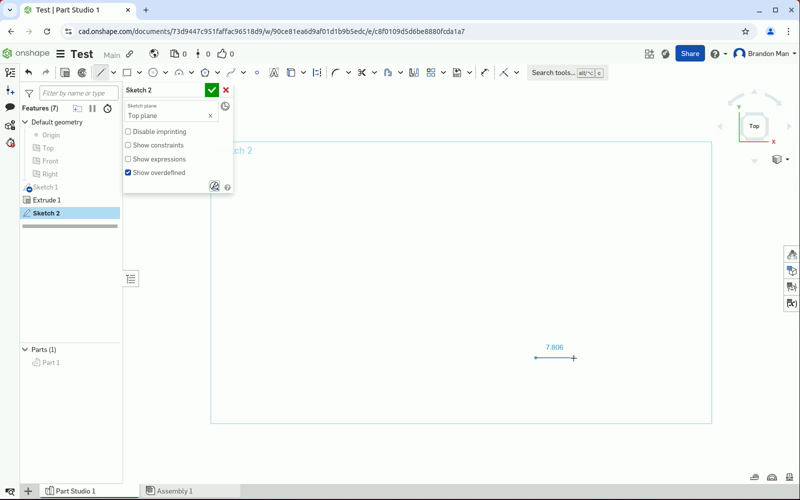
key_up(shift)
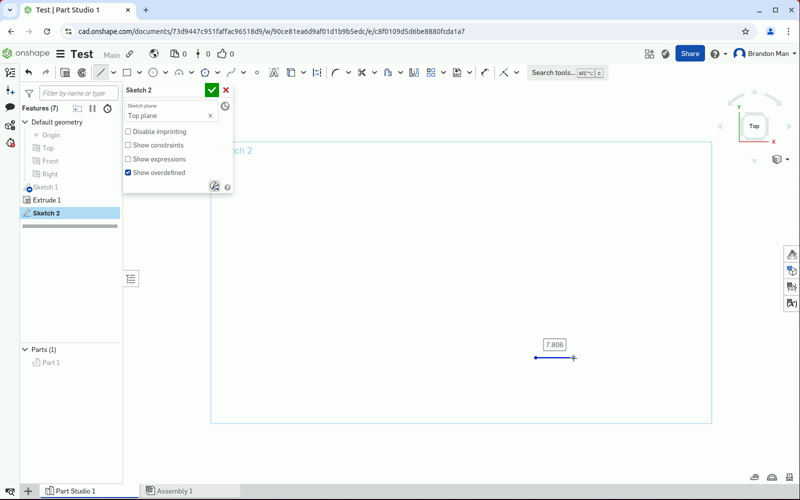
key_down(shift)
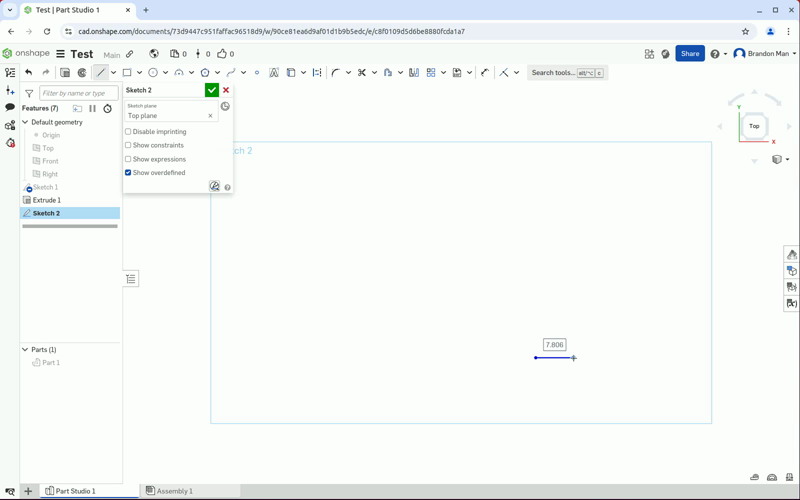
mouse_move(573, 282)
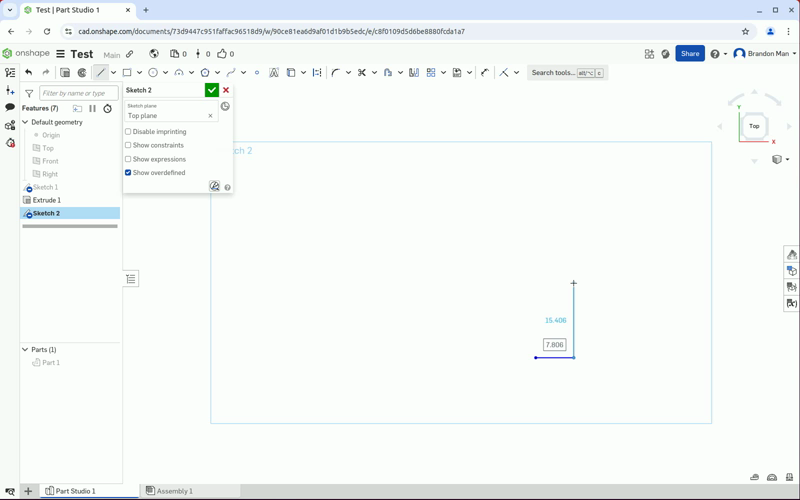
click(573, 282)
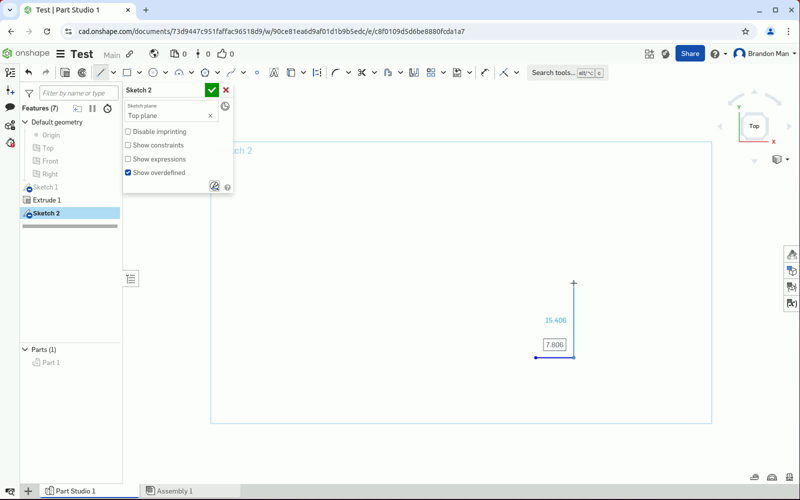
key_up(shift)
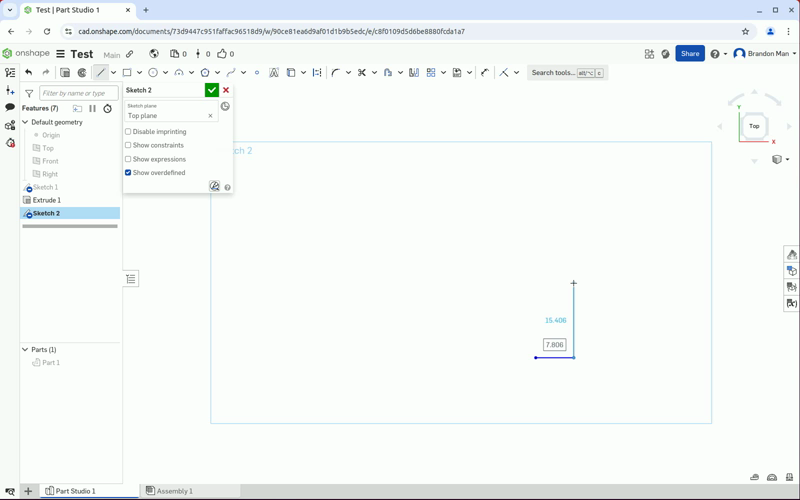
key_down(shift)
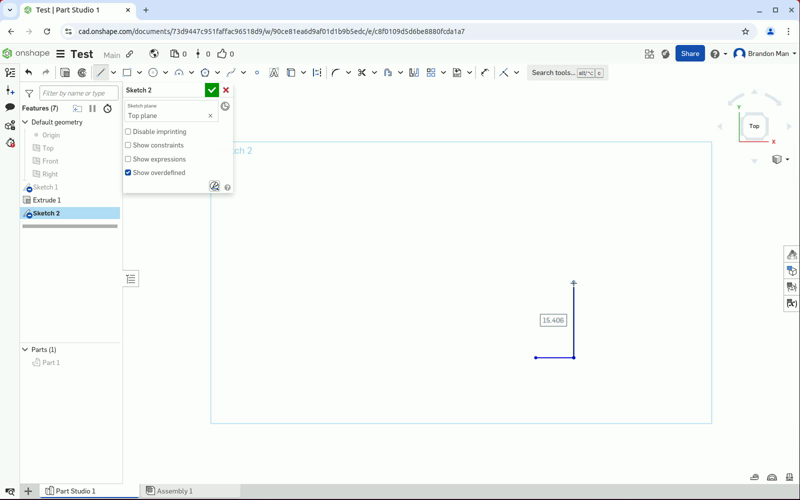
mouse_move(589, 282)
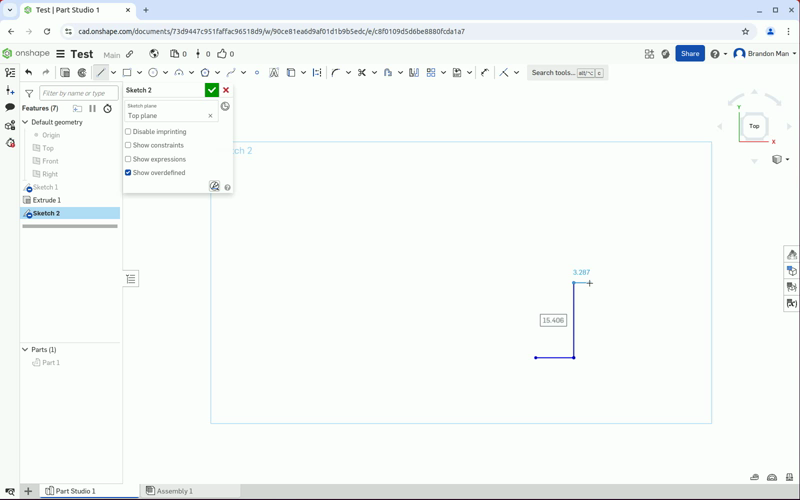
mouse_move(535, 282)
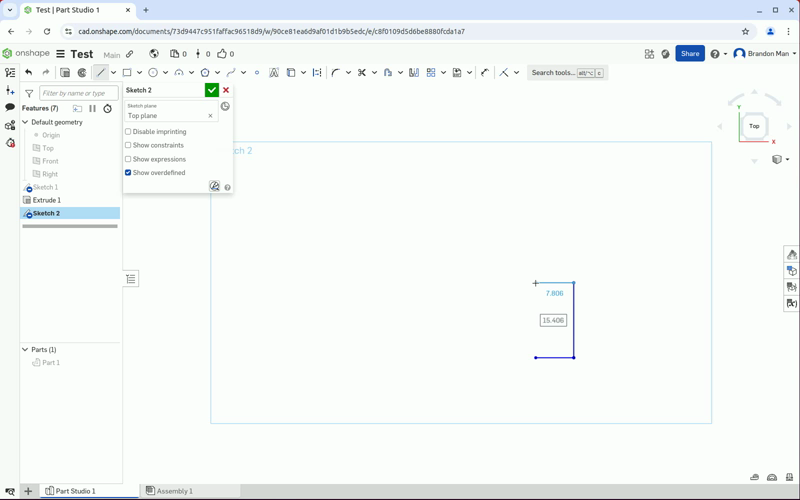
click(535, 282)
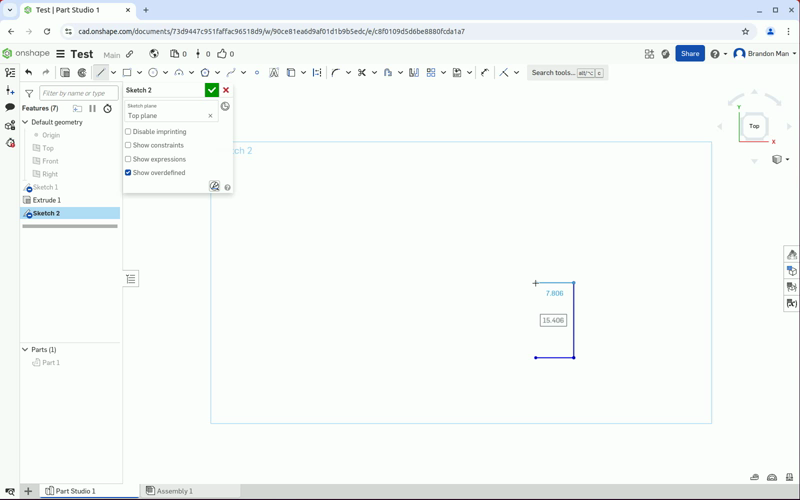
key_up(shift)
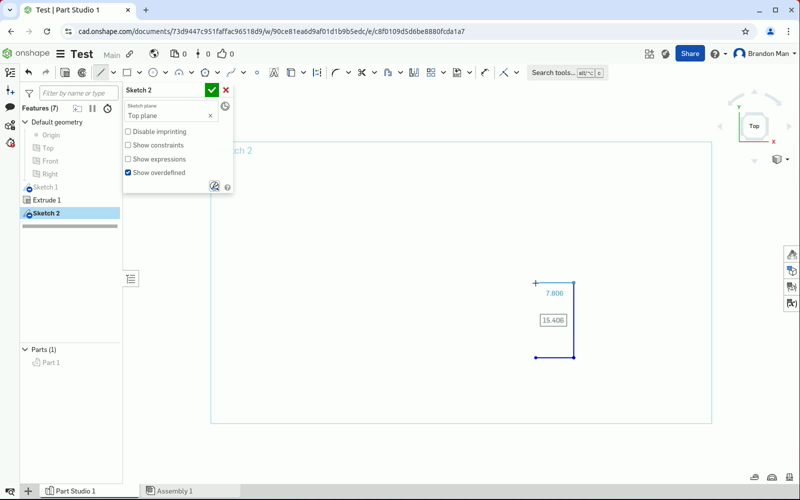
key_down(shift)
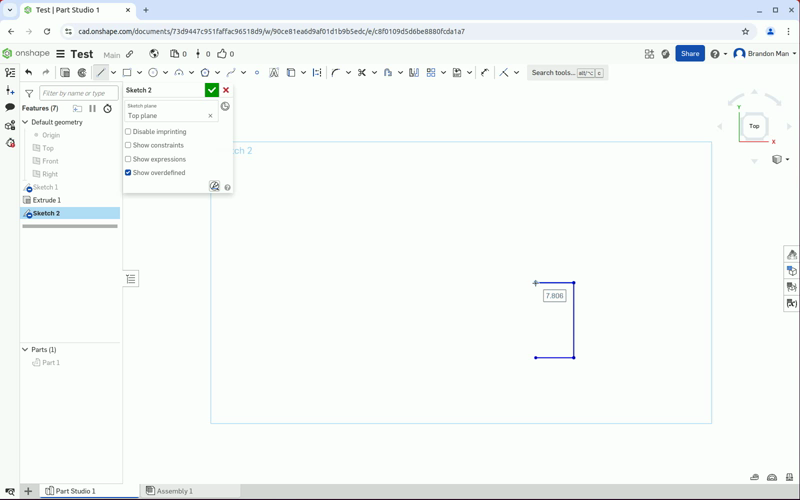
mouse_move(535, 357)
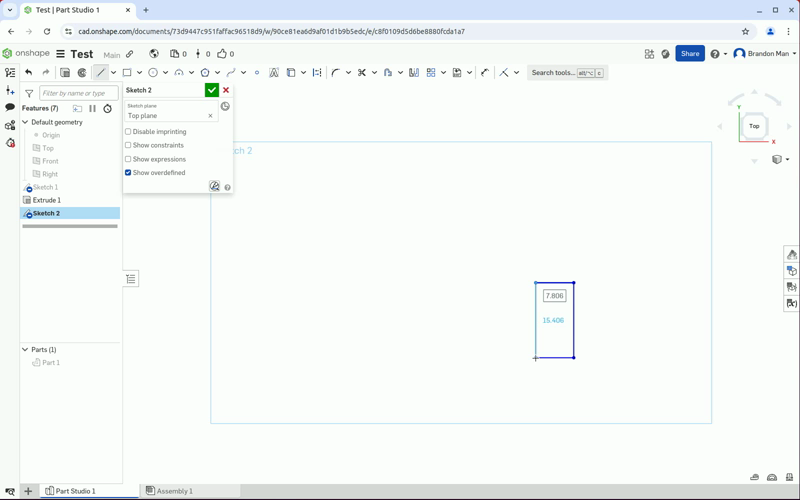
key_up(shift)
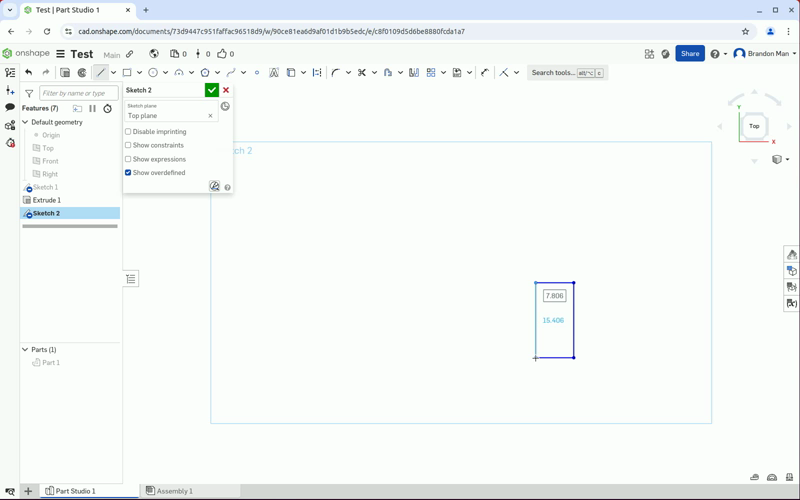
click(535, 357)
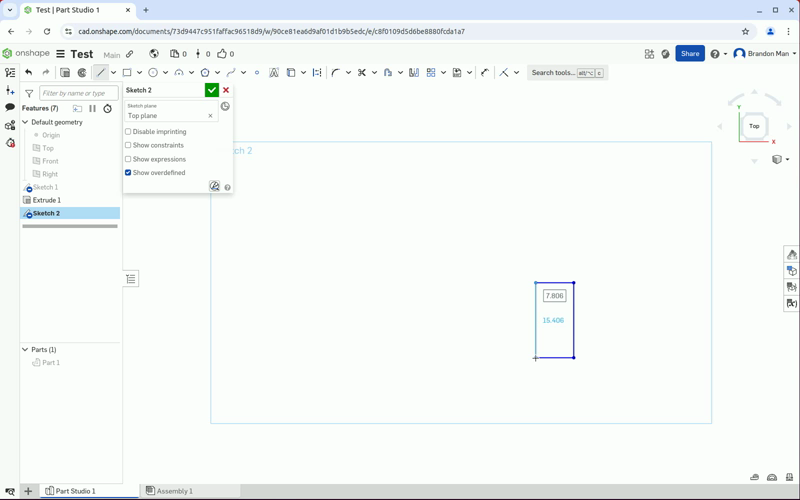
key(esc)
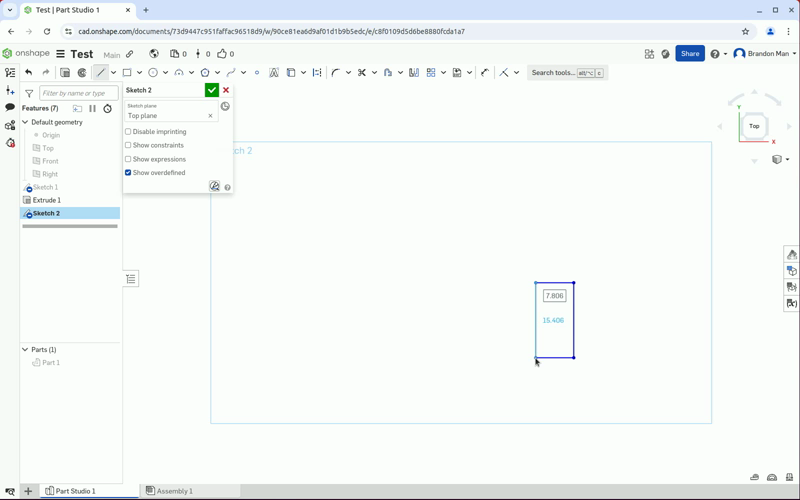
mouse_move(571, 353)
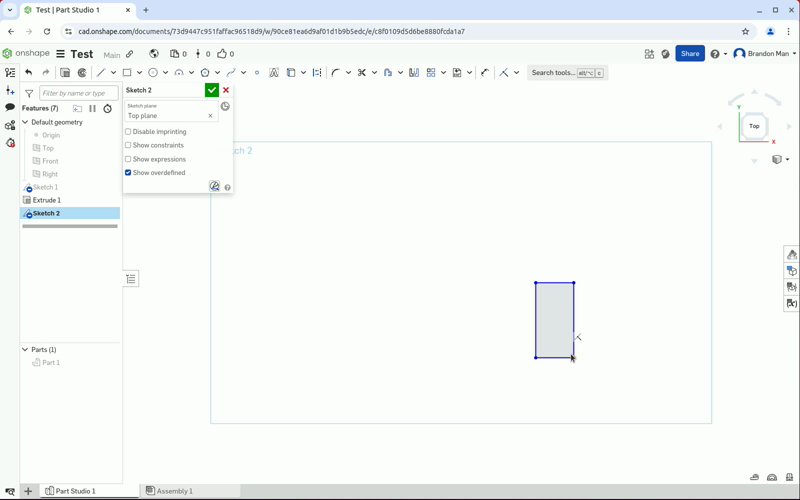
click(571, 353)
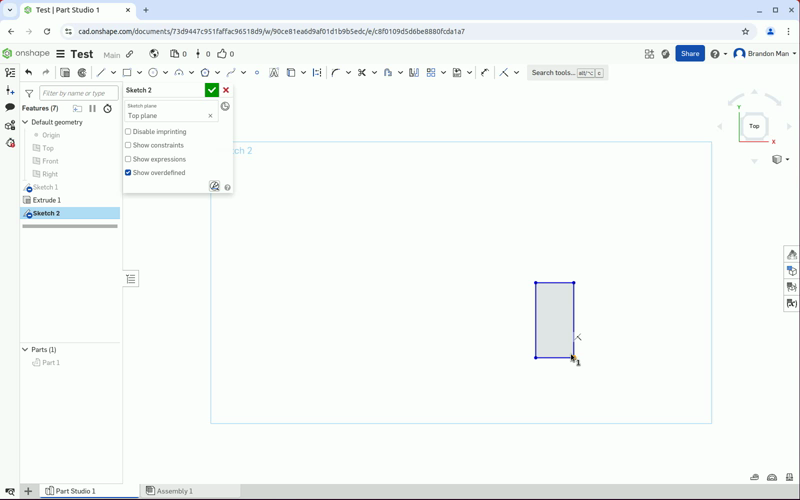
mouse_move(73, 352)
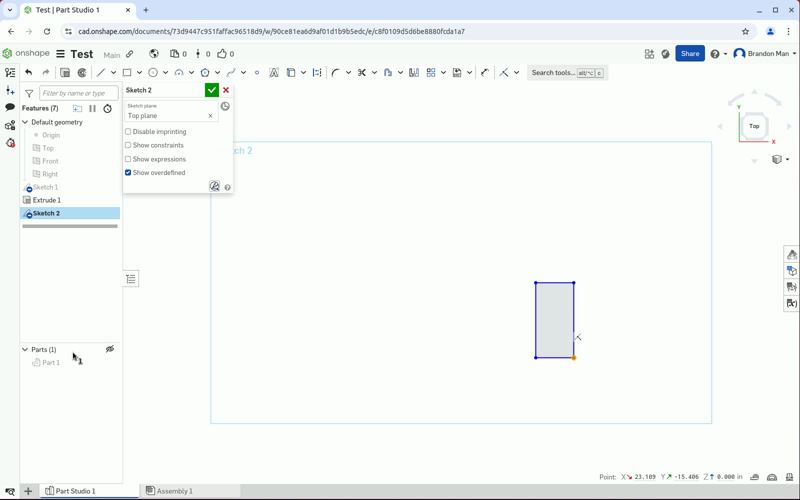
key(shift+y)
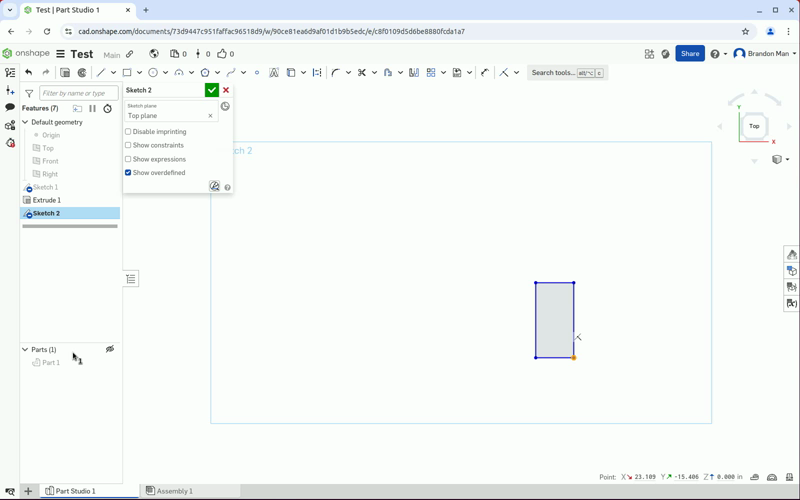
key(shift+e)
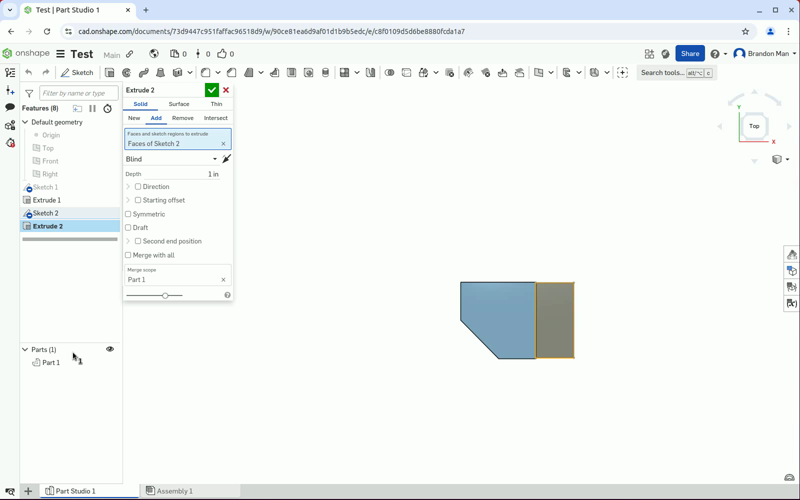
mouse_move(143, 106)
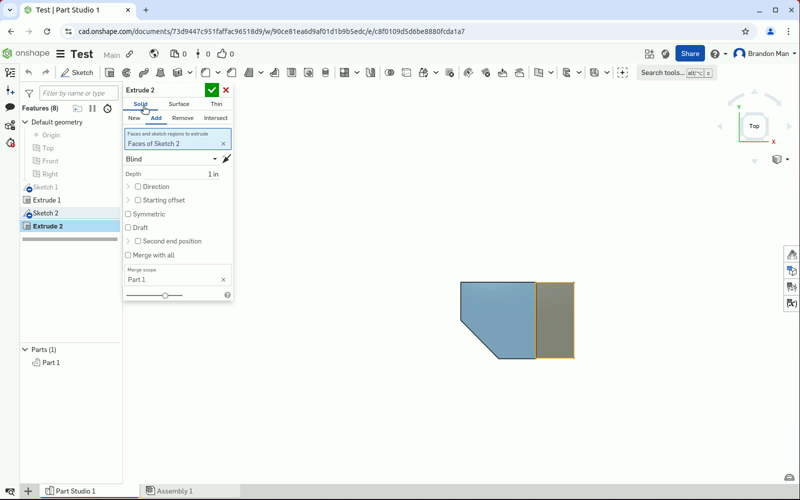
click(143, 106)
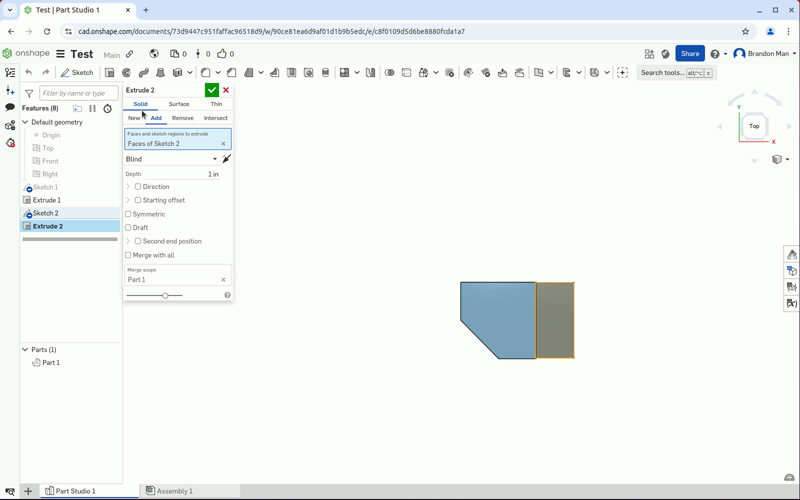
mouse_move(137, 120)
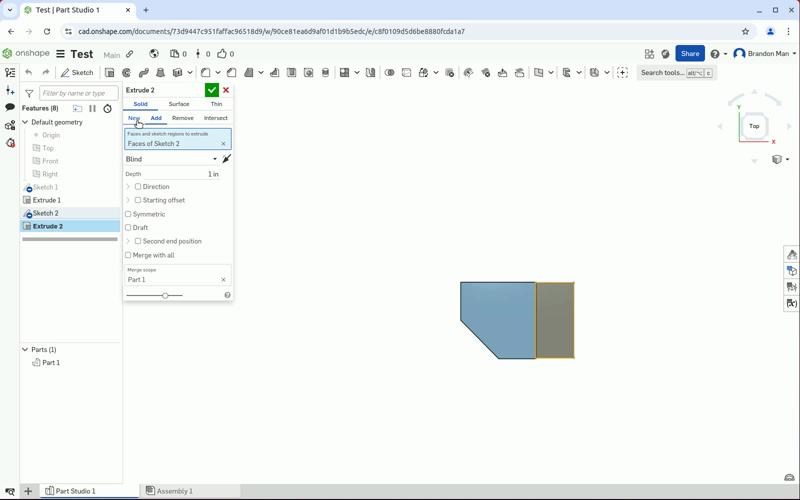
click(137, 120)
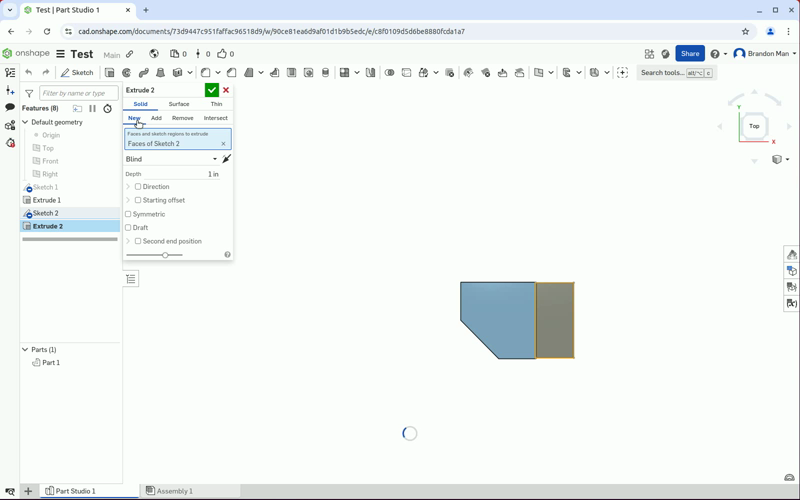
key(tab, 4)
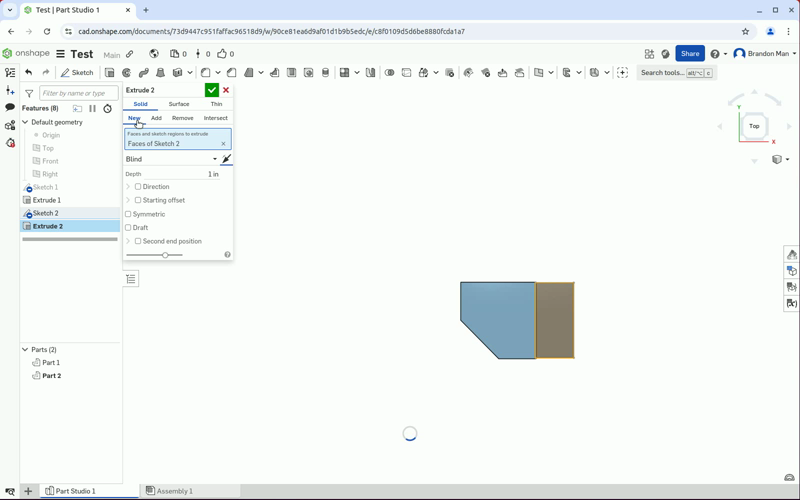
text(7.703)
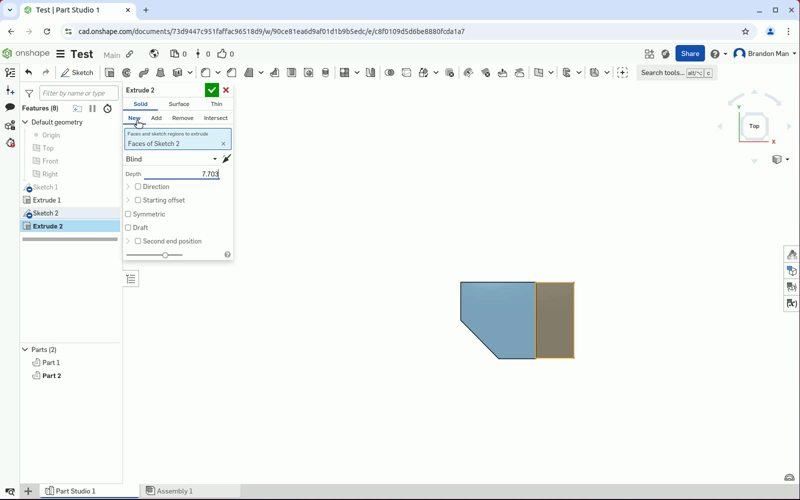
key(enter)
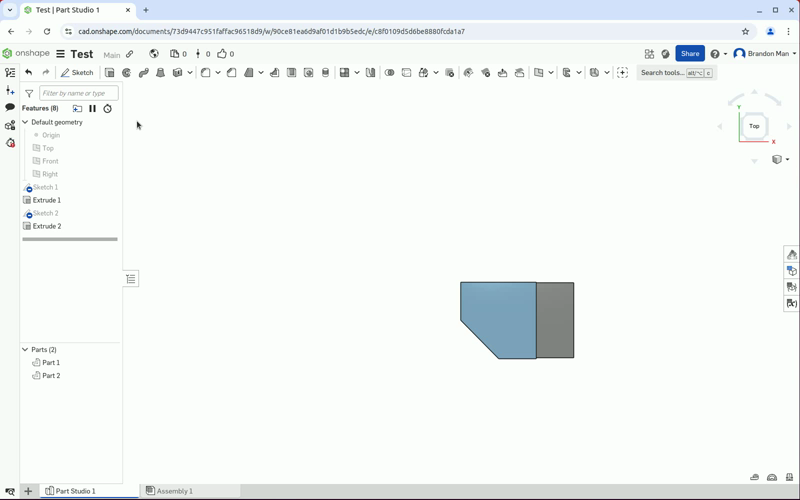
key(shift+h)
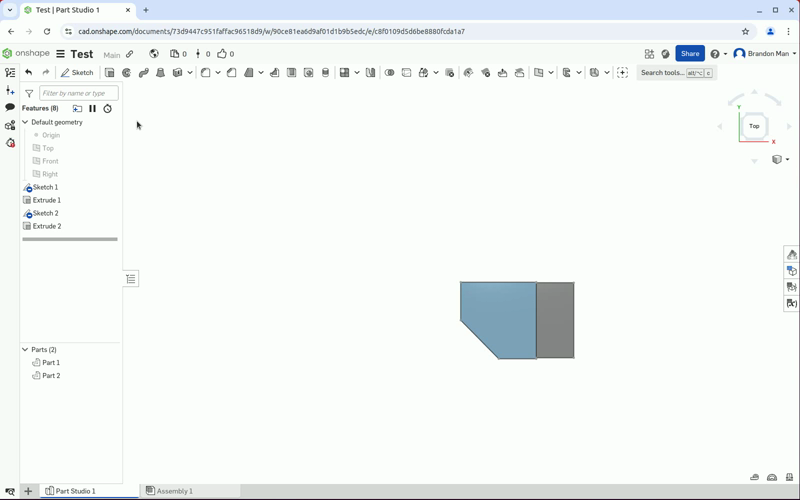
key(shift+h)
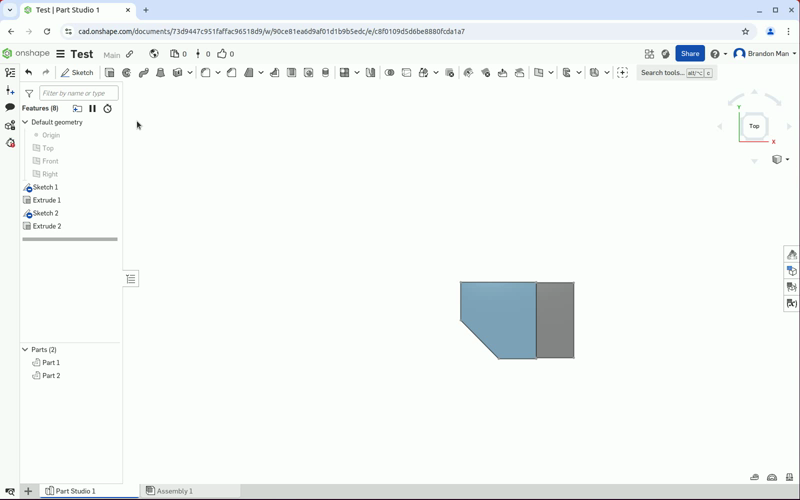
key(shift+7)
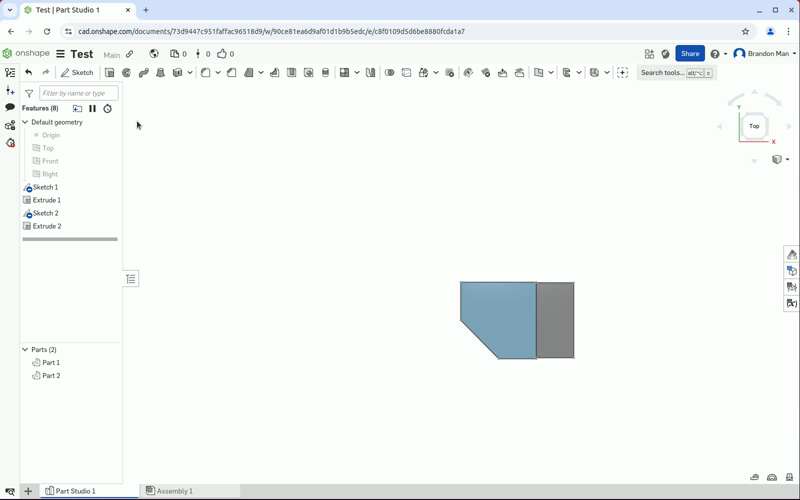
key(up, 3)
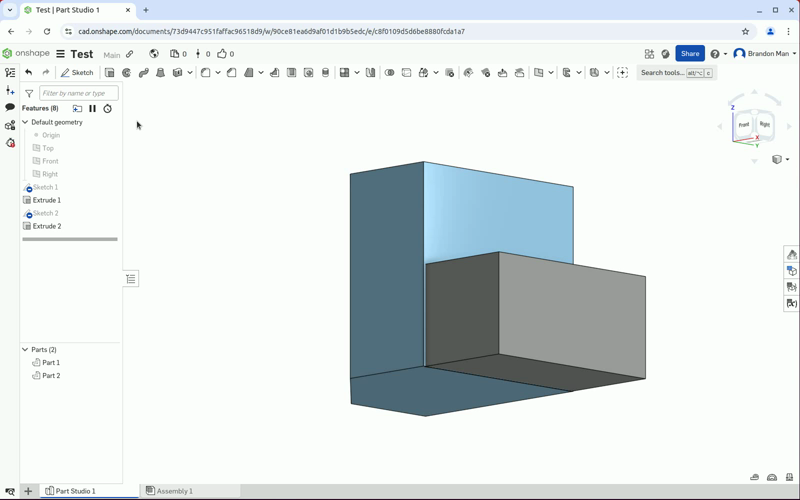
key(left, 3)
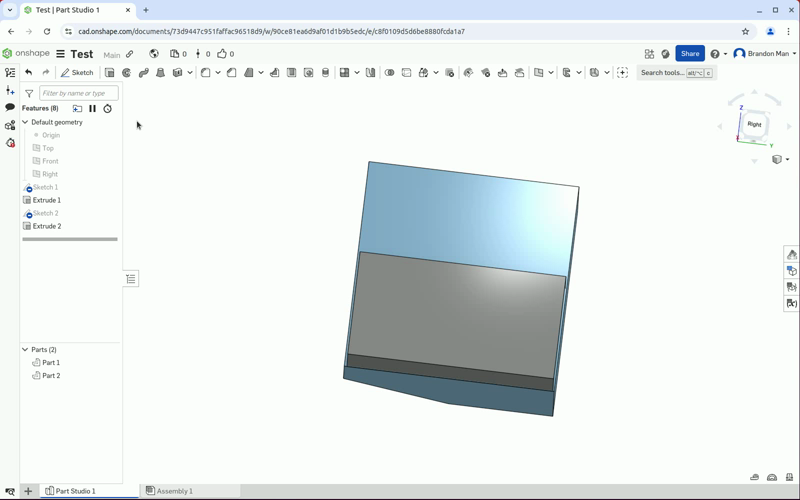
key(right, 3)
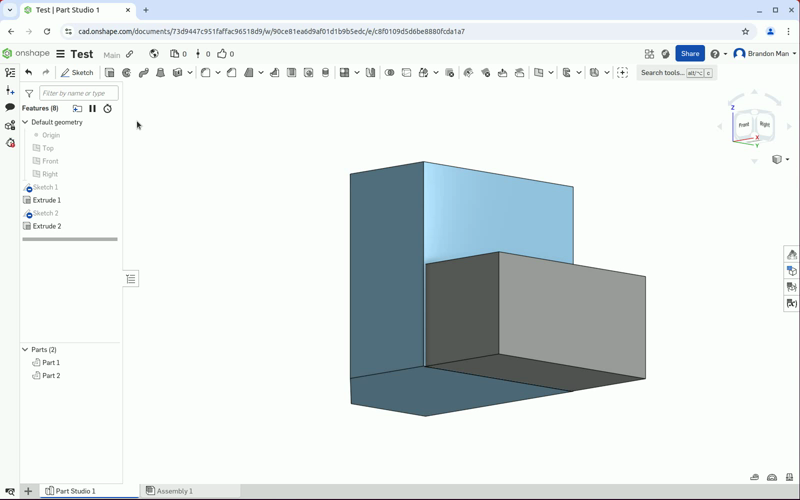
key(down, 3)
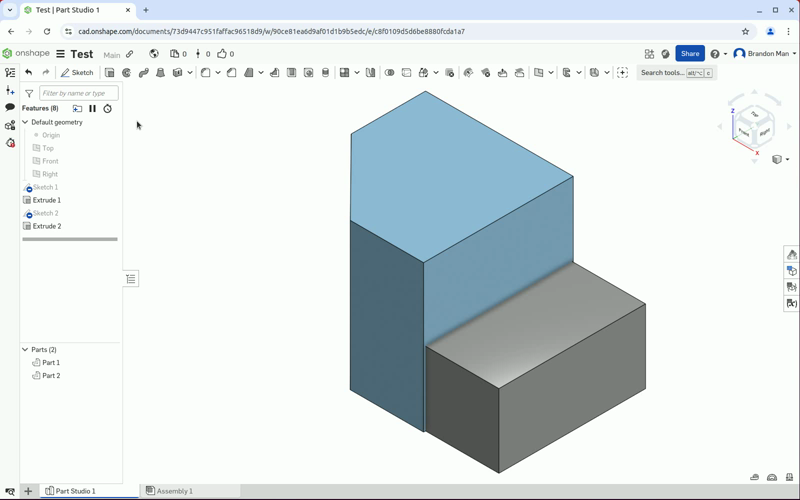
mouse_move(73, 189)
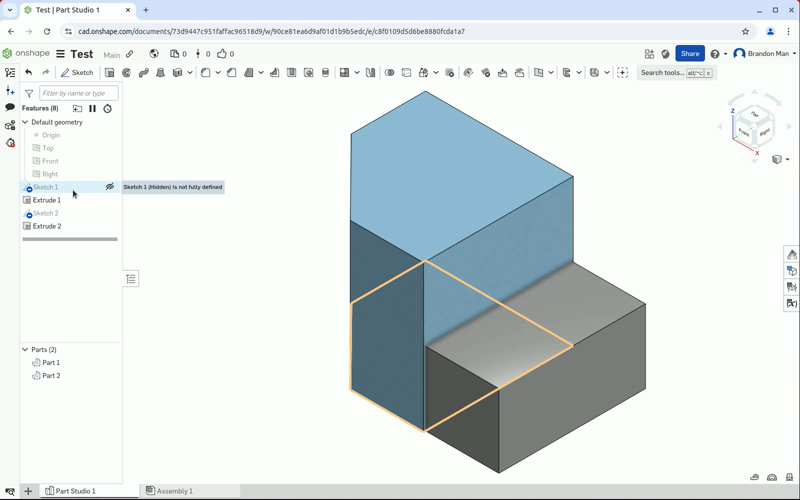
click(73, 189)